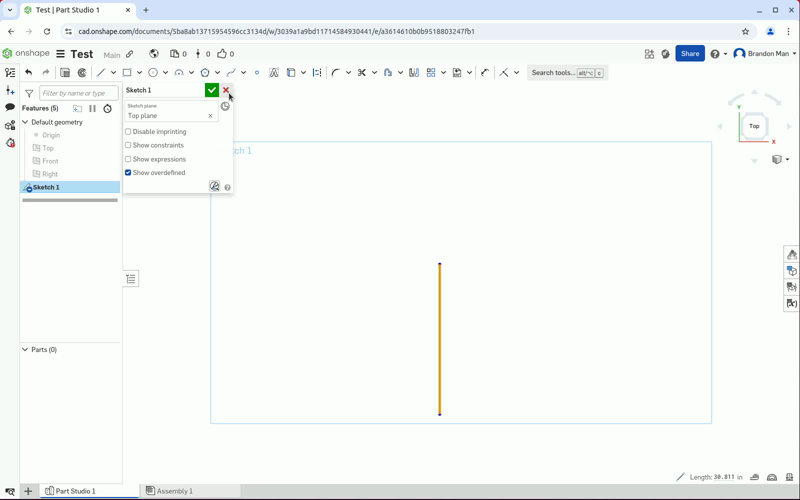
key(shift+h)
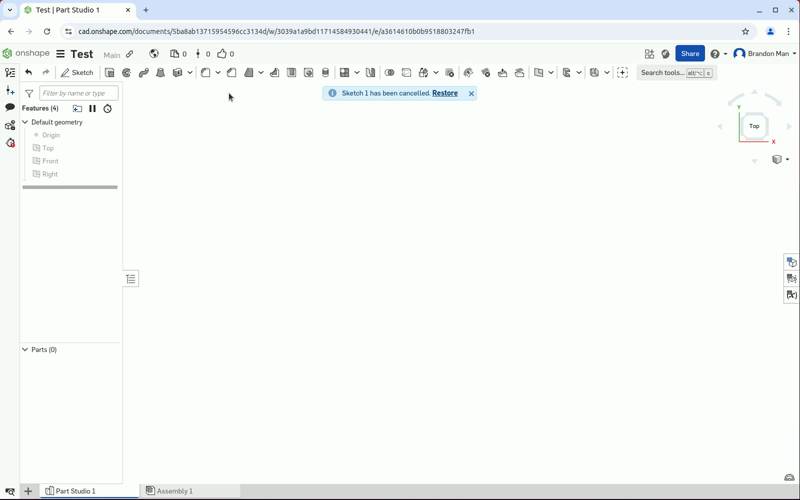
mouse_move(73, 352)
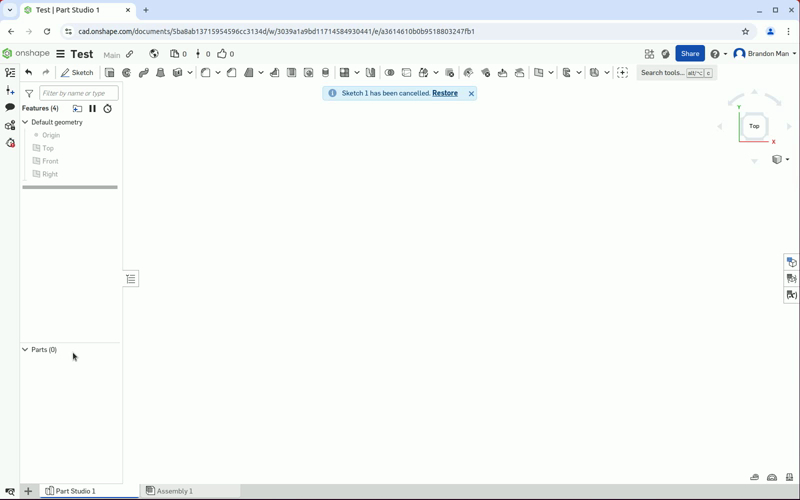
key(y)
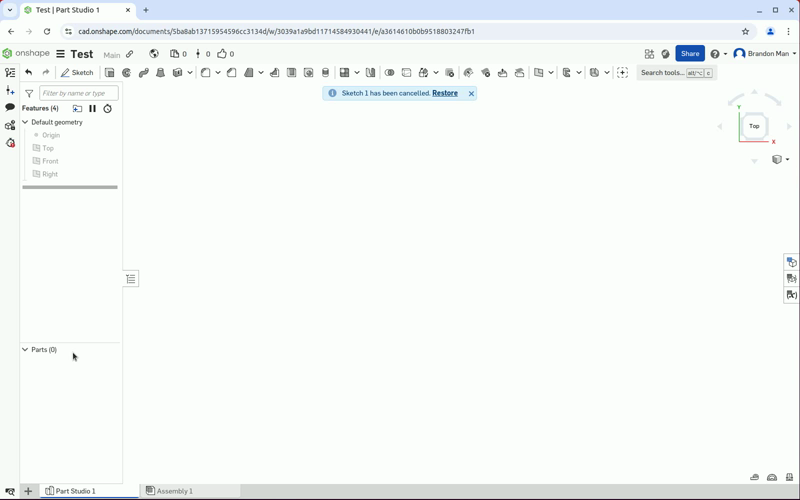
key(shift+p)
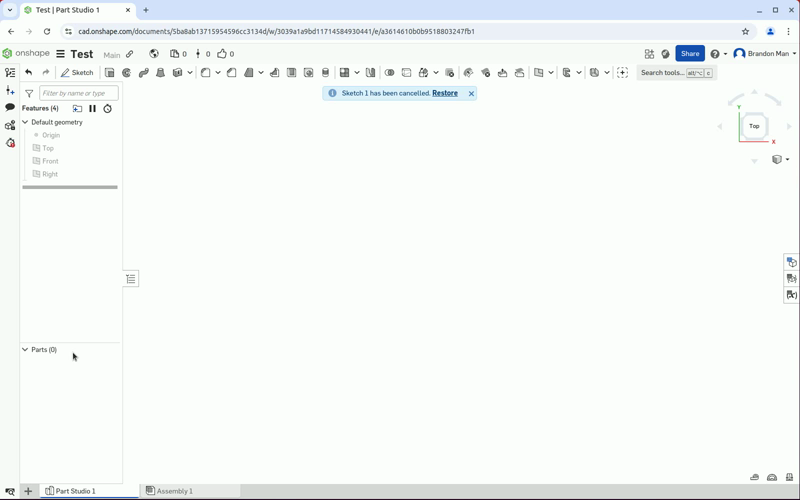
key(space)
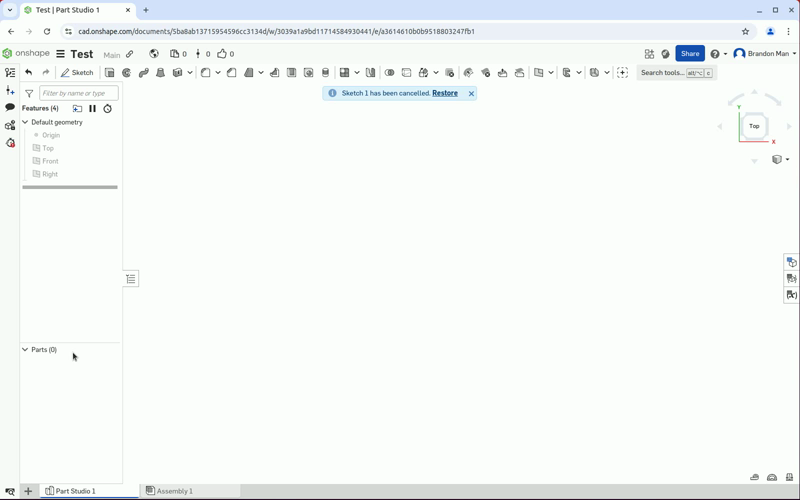
key_down(shift)
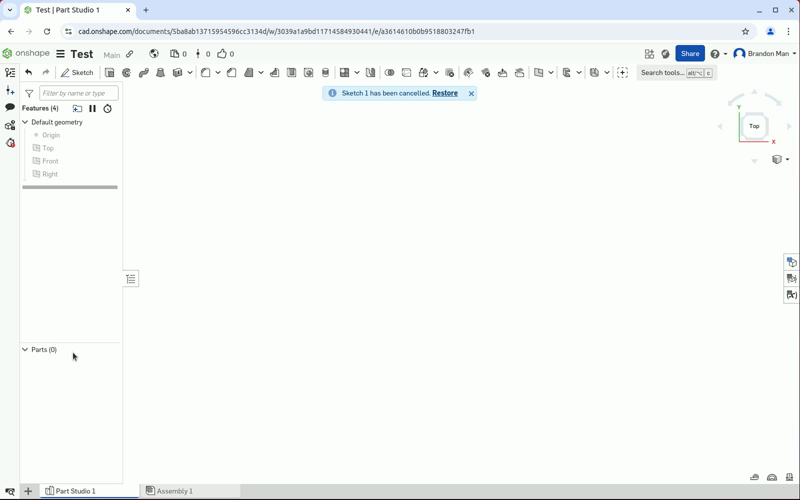
key(up)
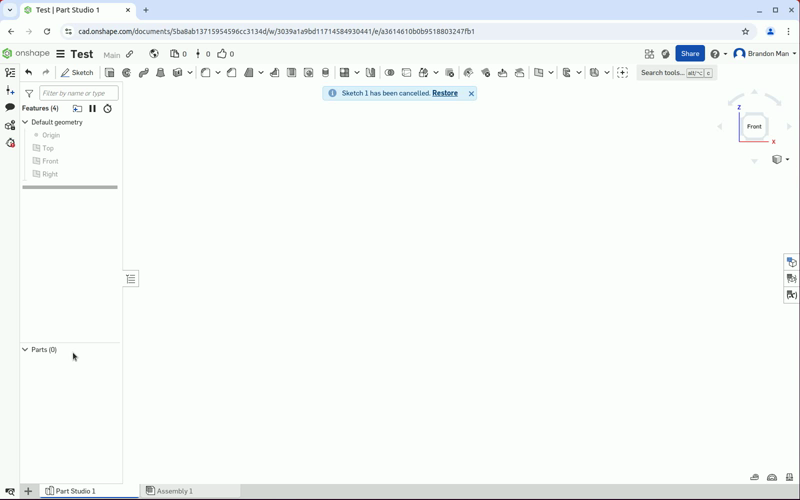
key_up(shift)
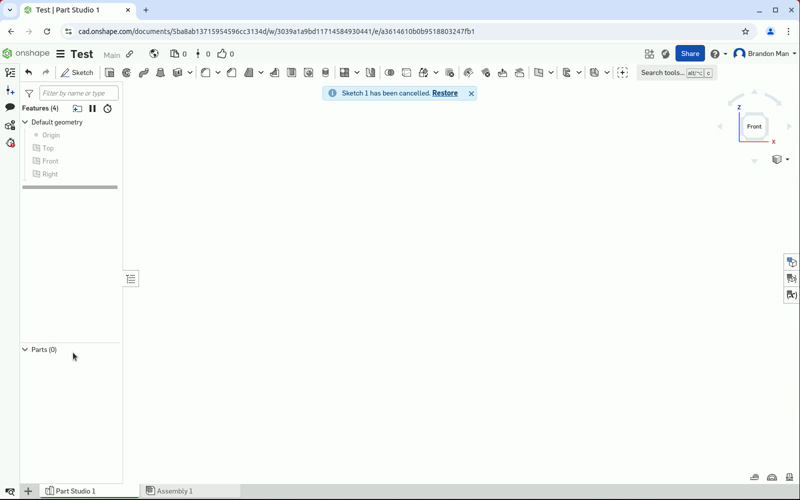
mouse_move(73, 352)
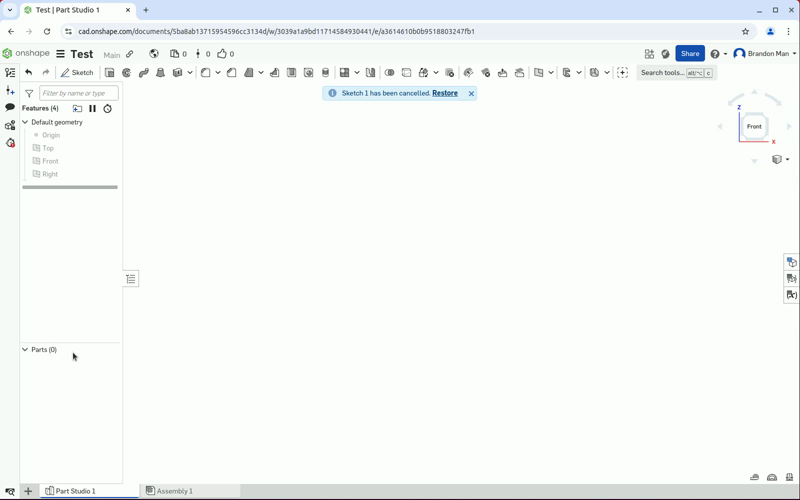
key(shift+y)
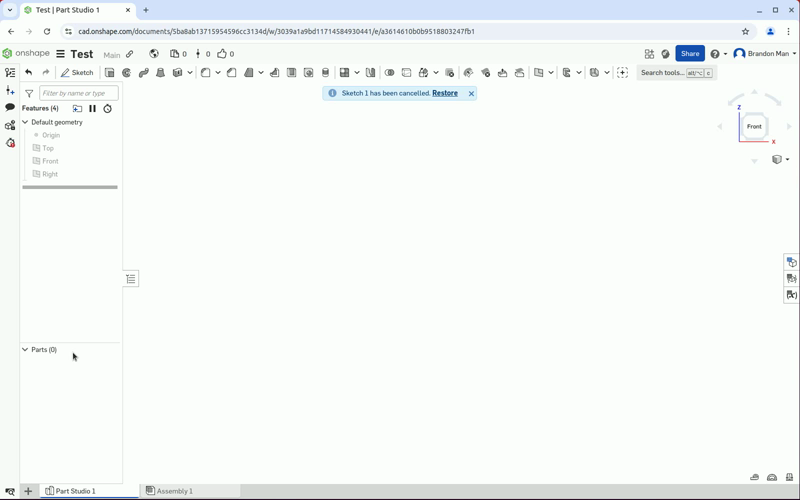
key(shift+s)
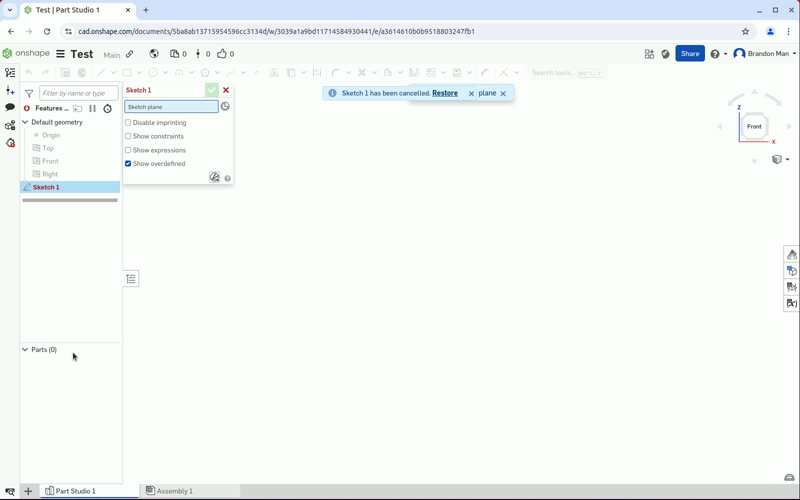
mouse_move(73, 163)
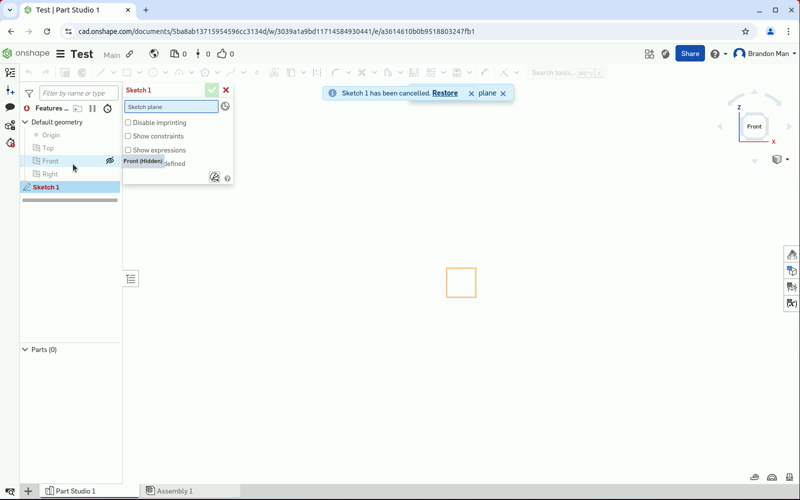
click(73, 163)
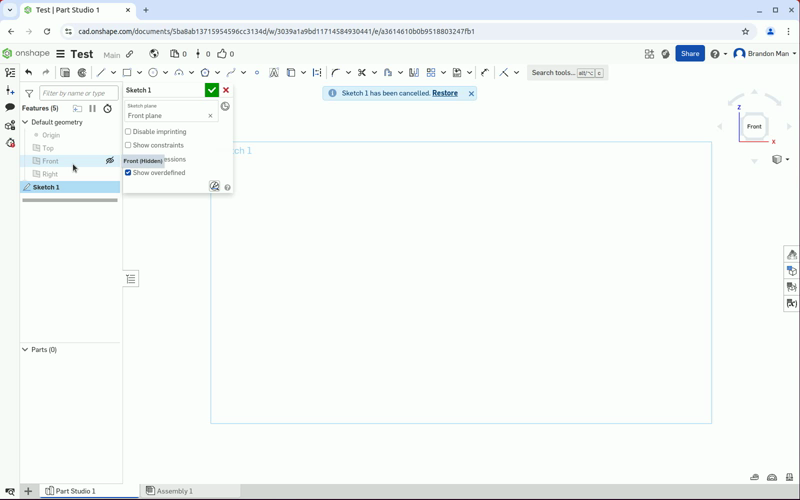
mouse_move(73, 352)
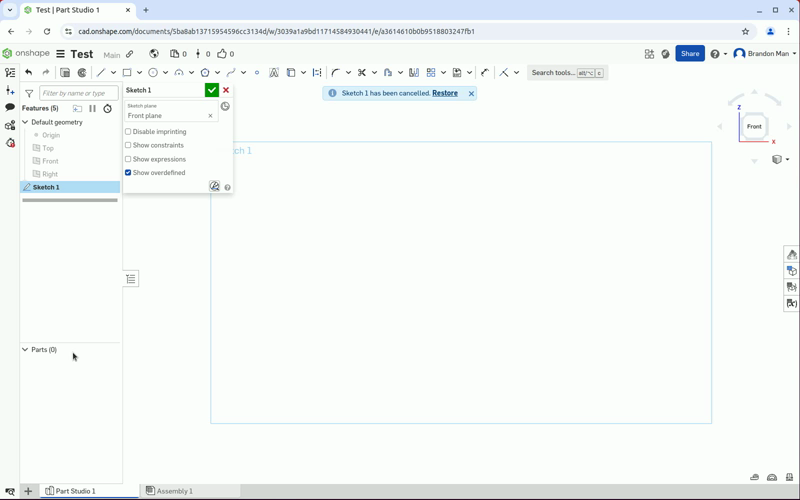
key(y)
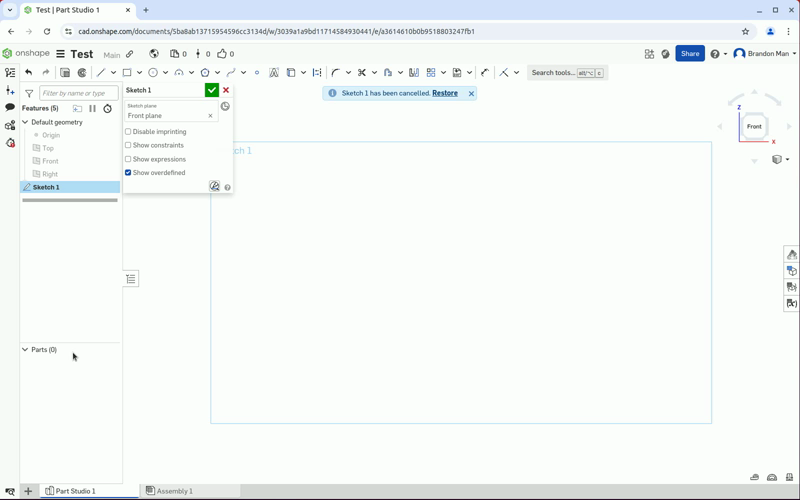
key(c)
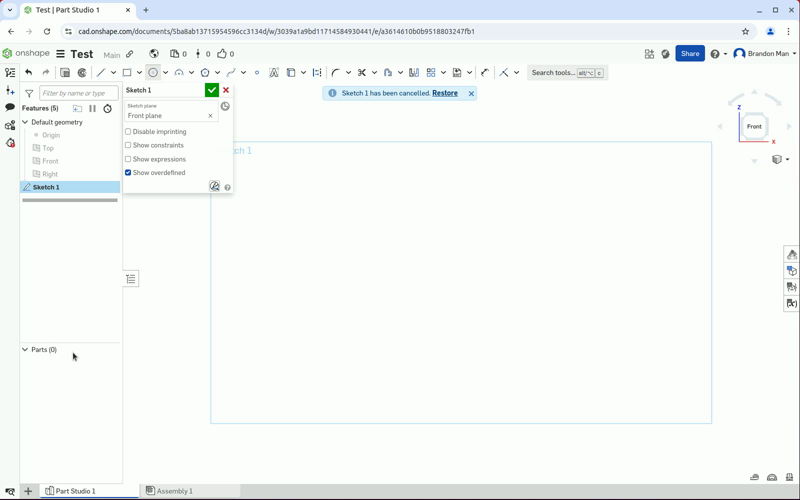
key_down(shift)
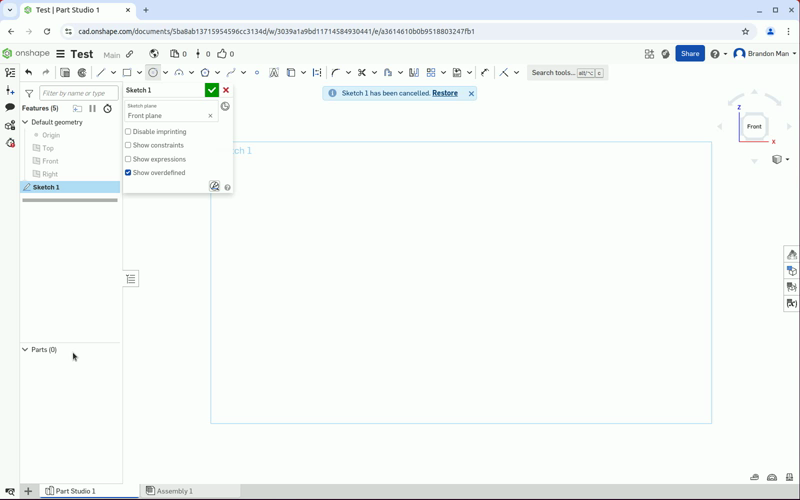
mouse_move(461, 282)
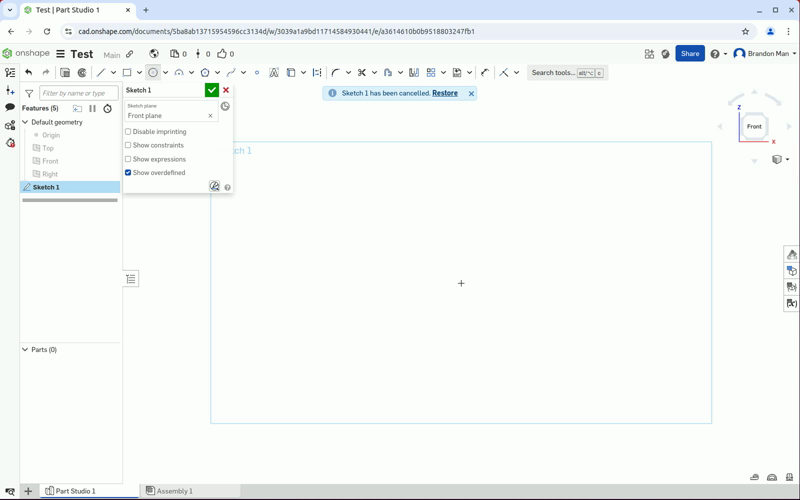
click(461, 282)
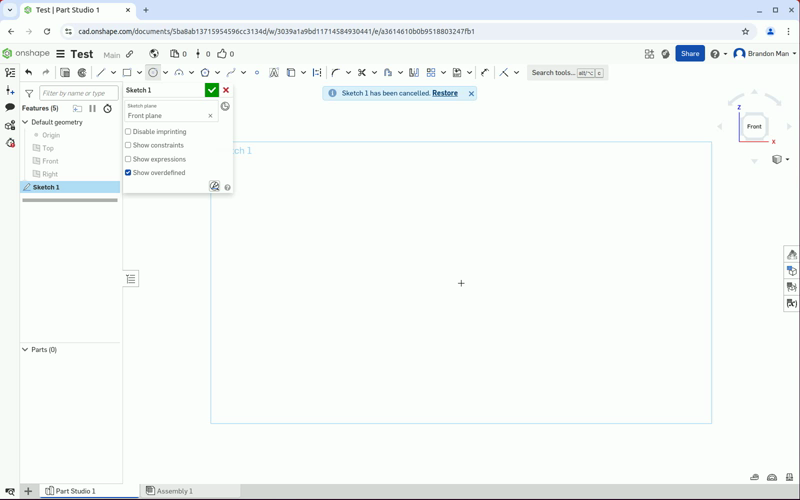
key_up(shift)
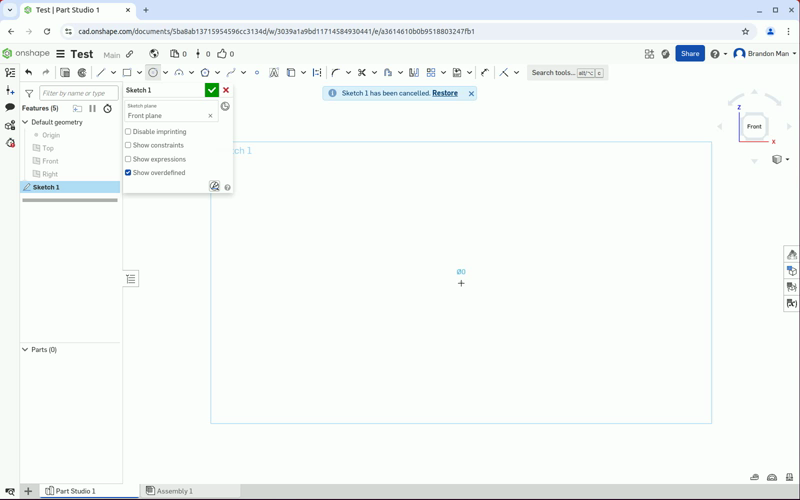
mouse_move(477, 282)
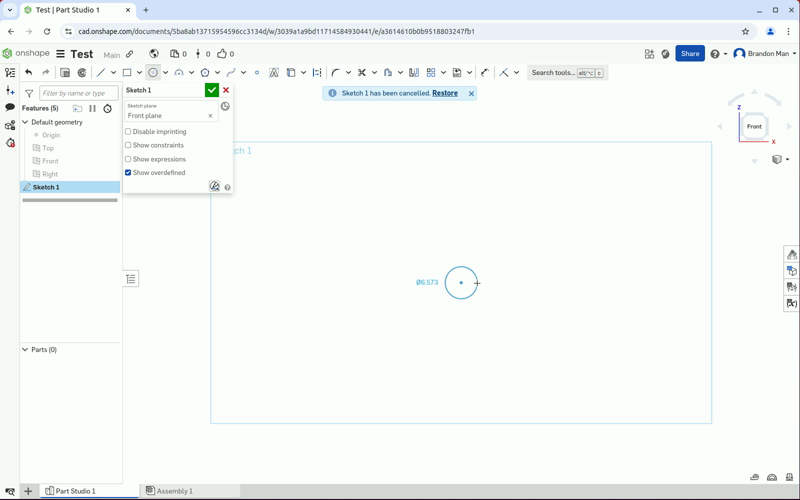
click(477, 282)
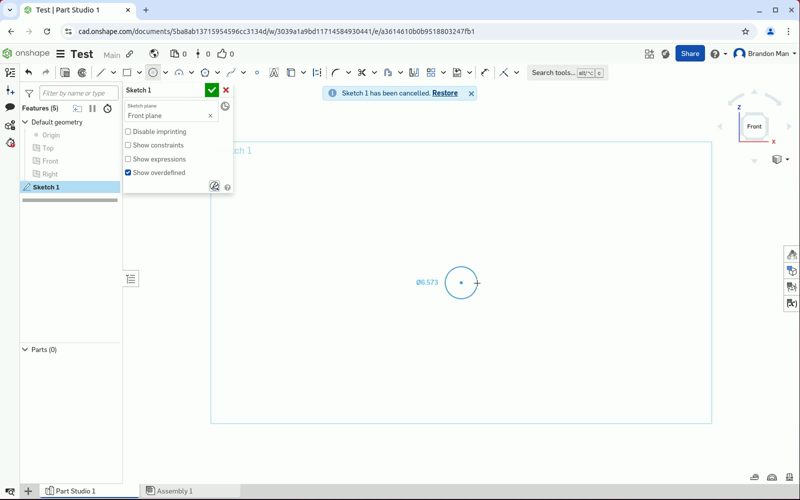
key(esc)
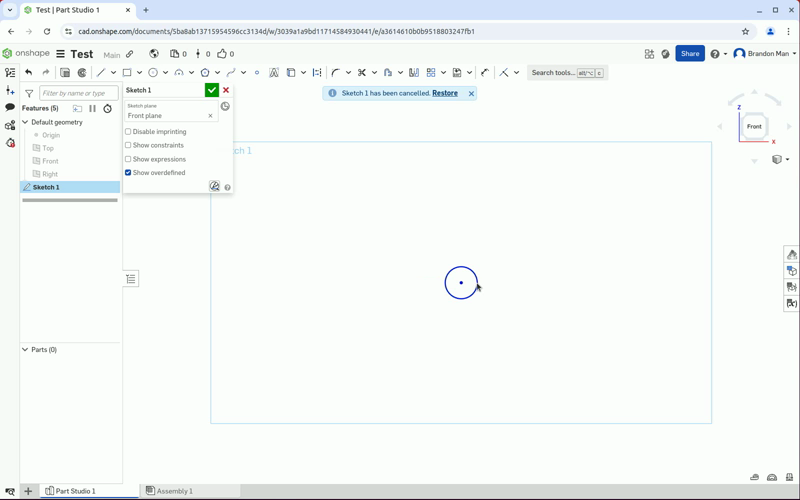
mouse_move(460, 283)
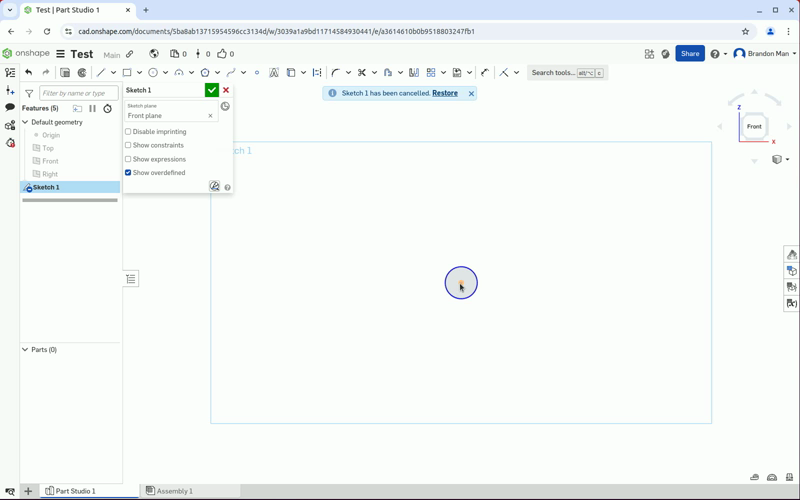
scroll(6)
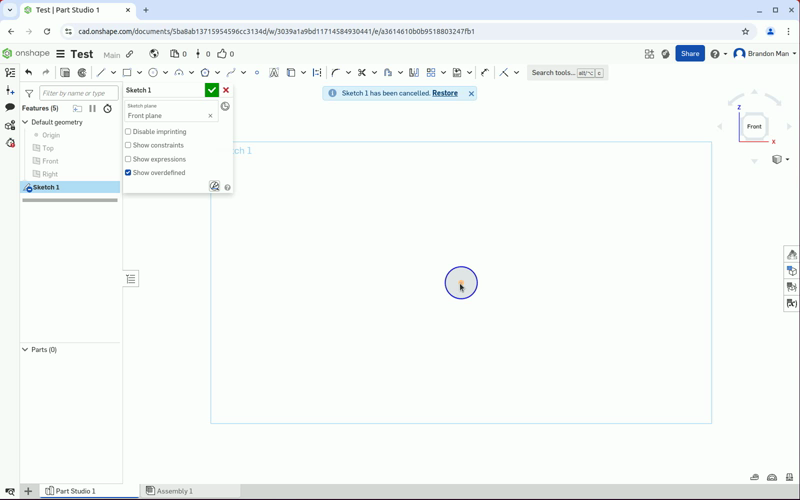
scroll(6)
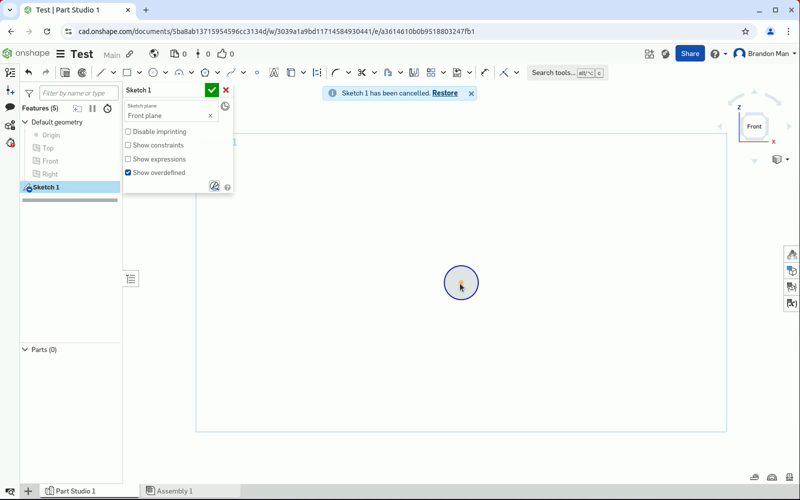
scroll(6)
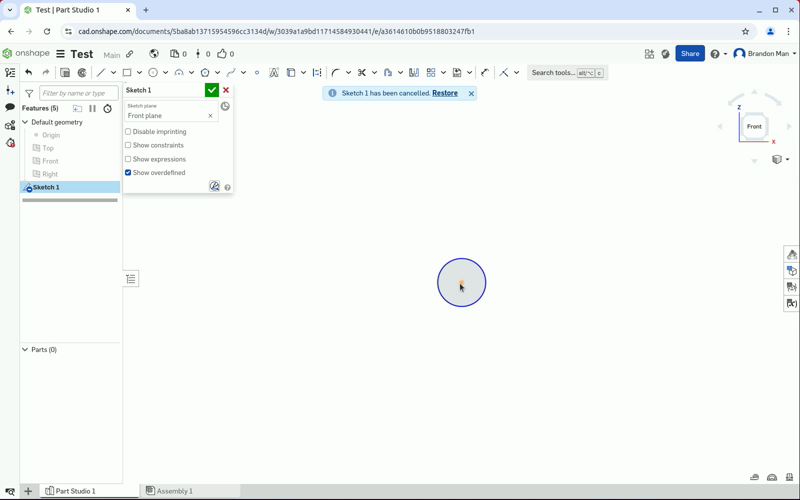
scroll(6)
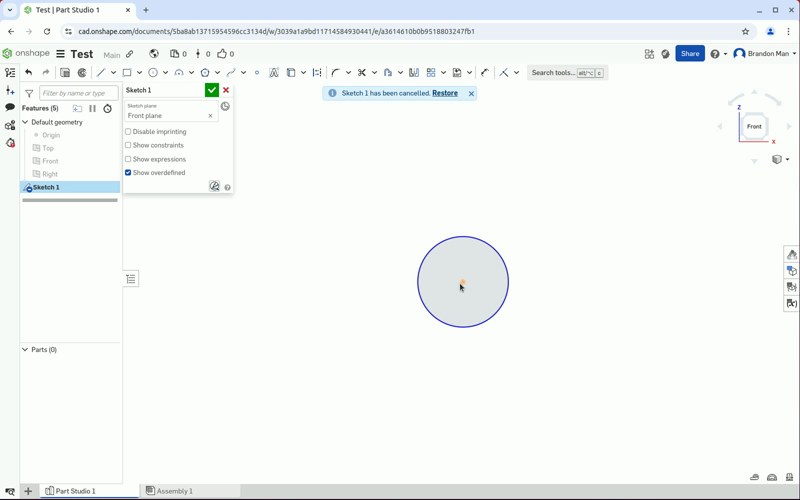
scroll(6)
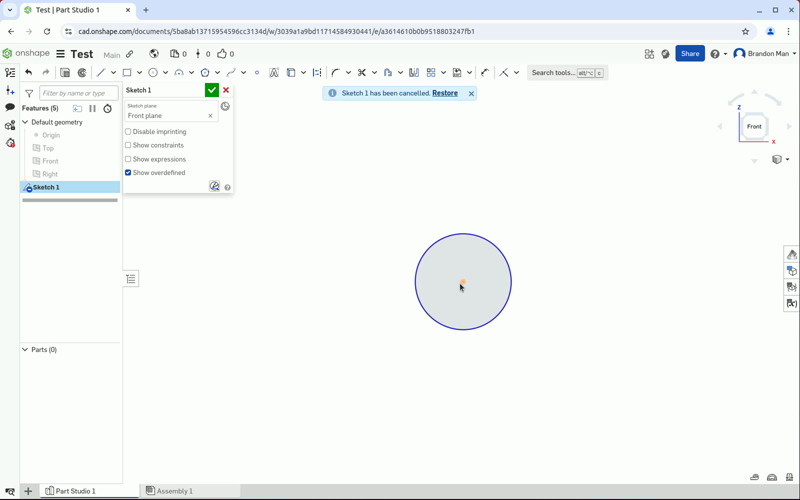
scroll(6)
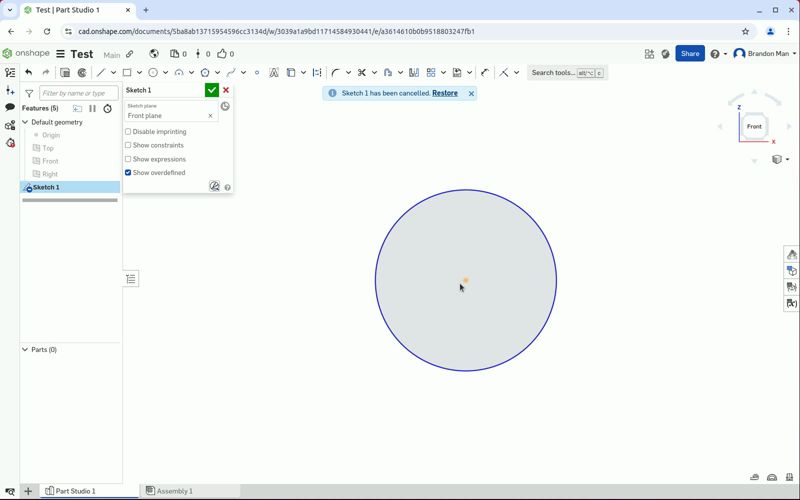
scroll(6)
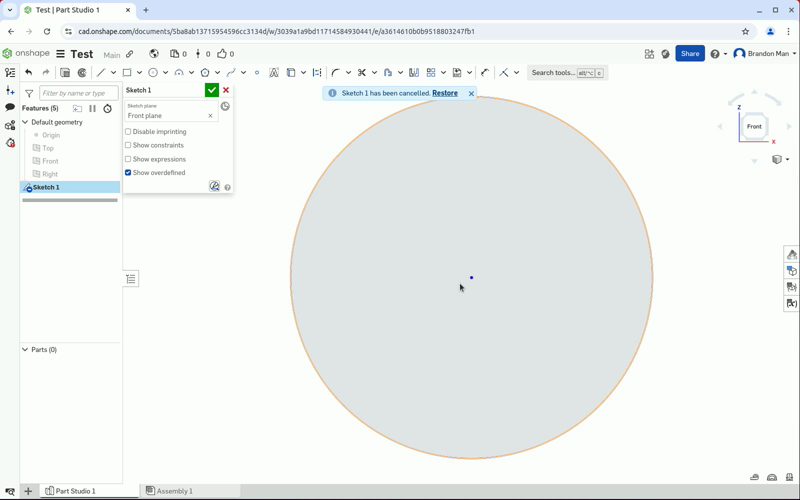
click(460, 283)
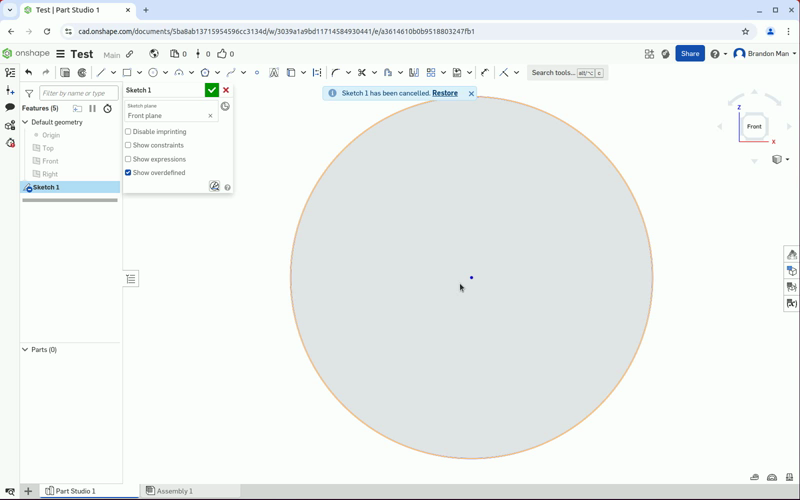
scroll(-6)
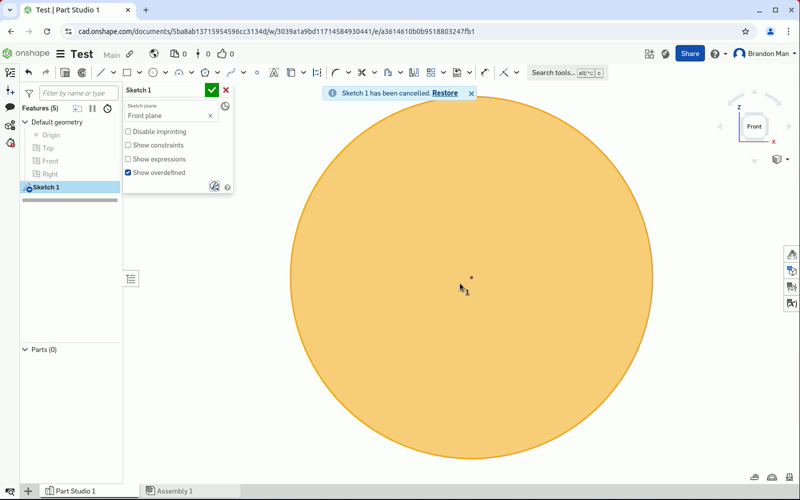
scroll(-6)
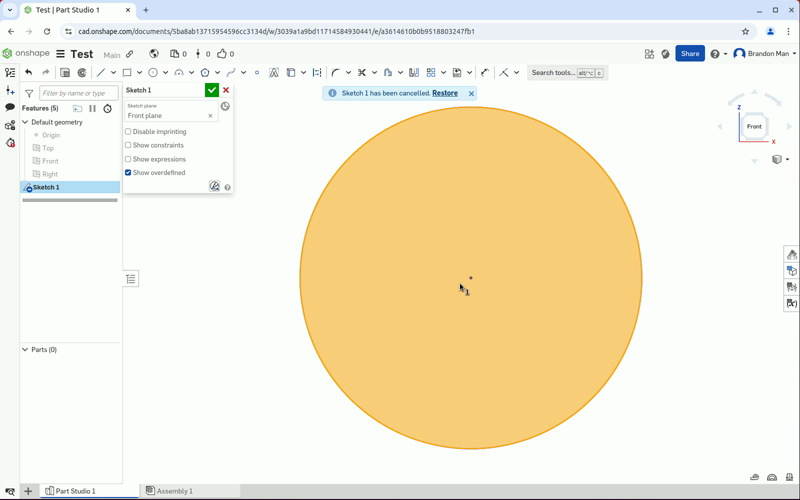
scroll(-6)
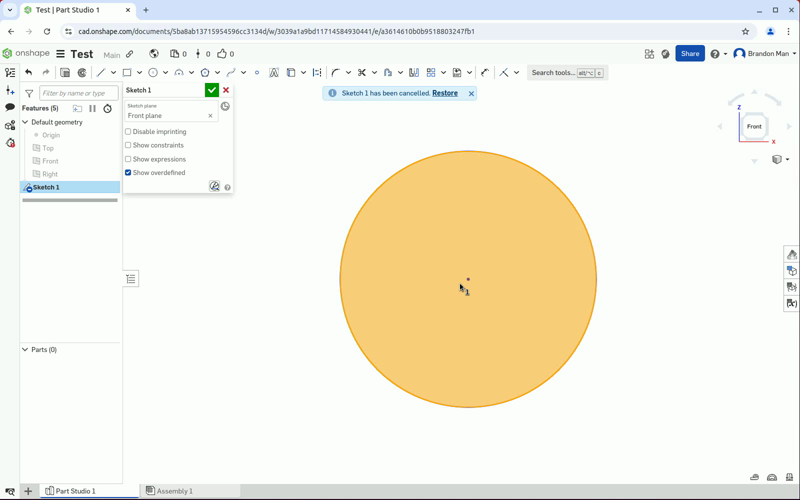
scroll(-6)
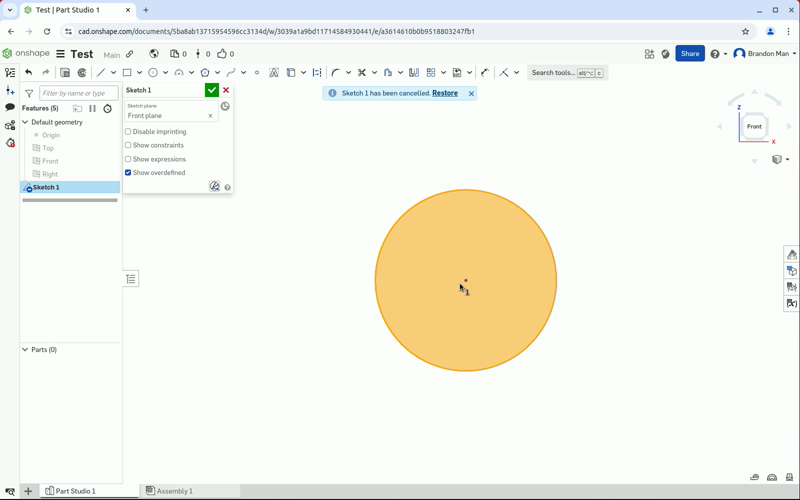
scroll(-6)
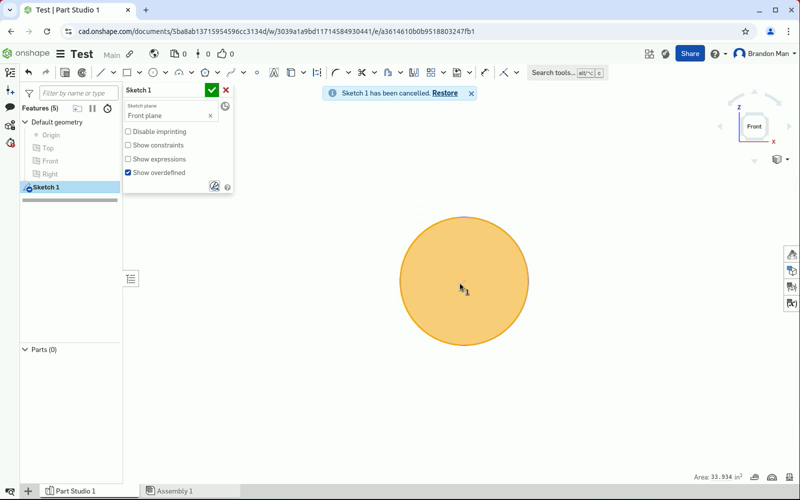
scroll(-6)
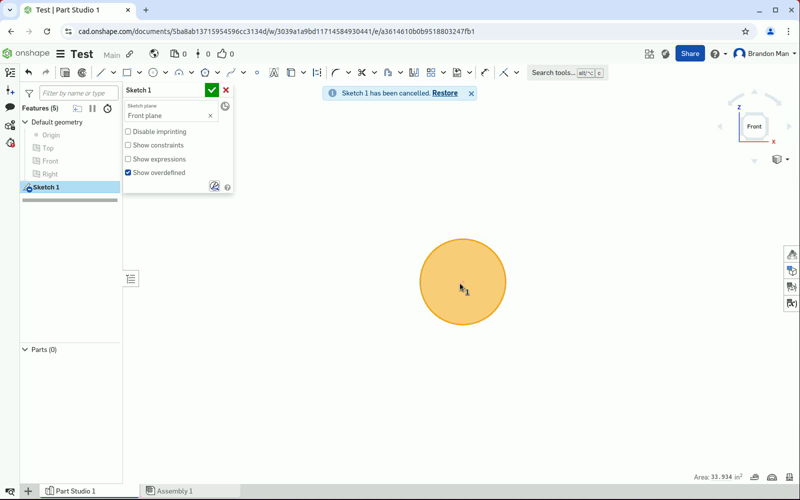
scroll(-6)
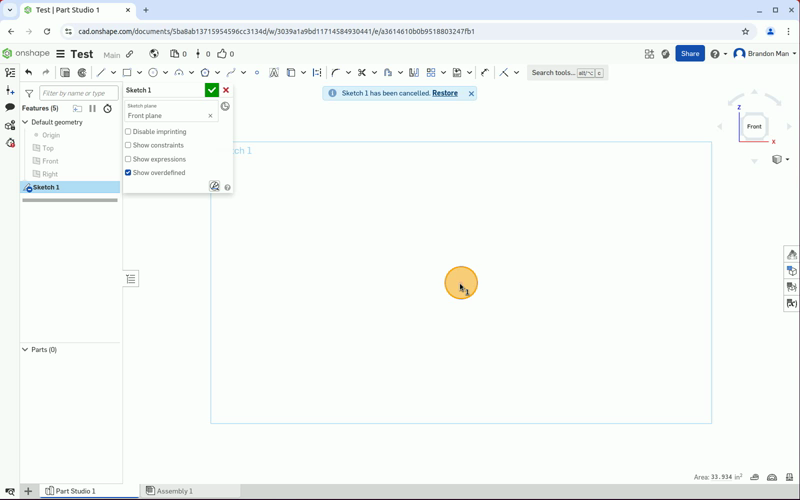
mouse_move(73, 352)
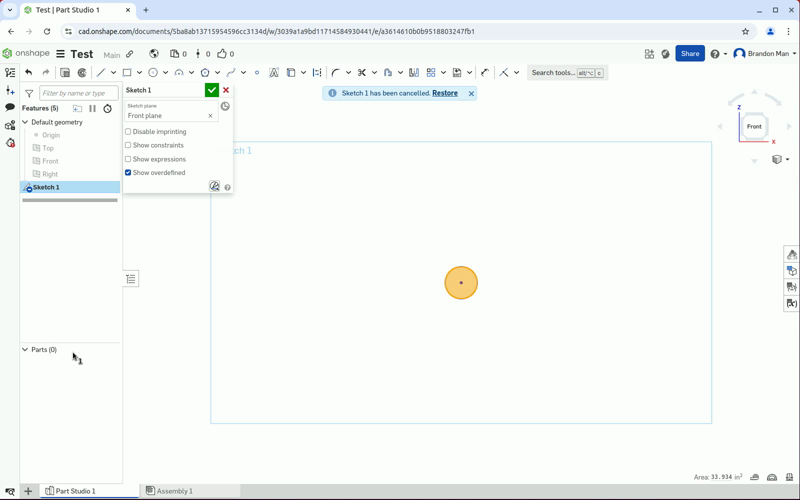
key(shift+y)
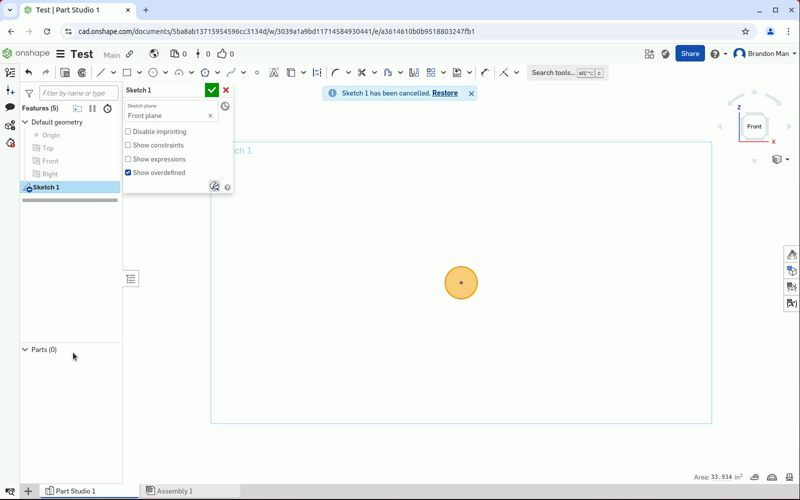
key(shift+e)
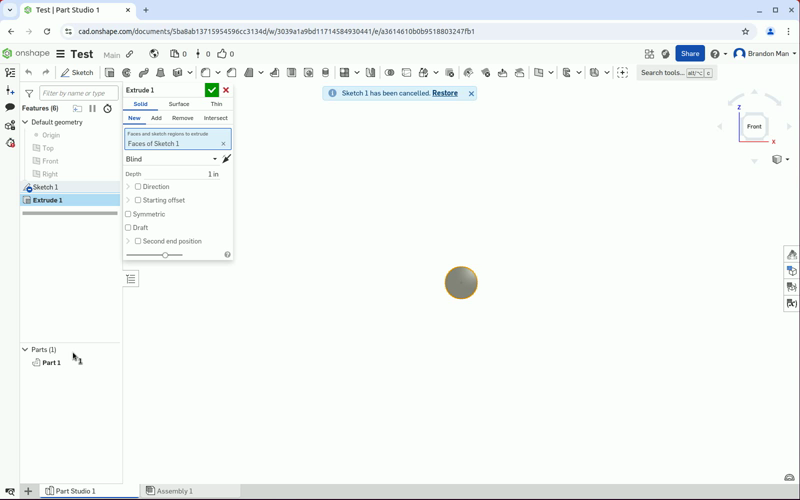
mouse_move(143, 106)
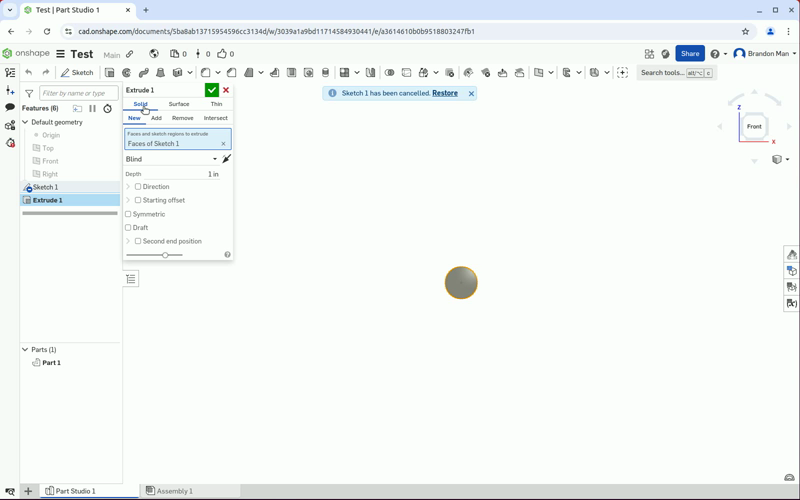
click(143, 106)
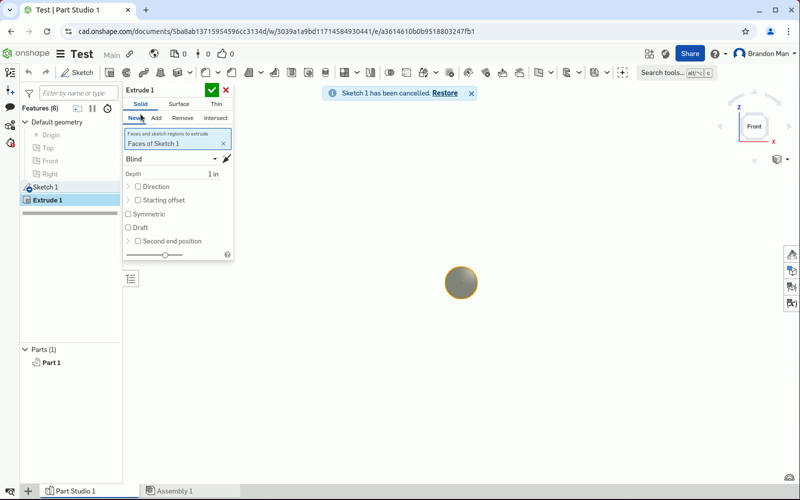
mouse_move(137, 120)
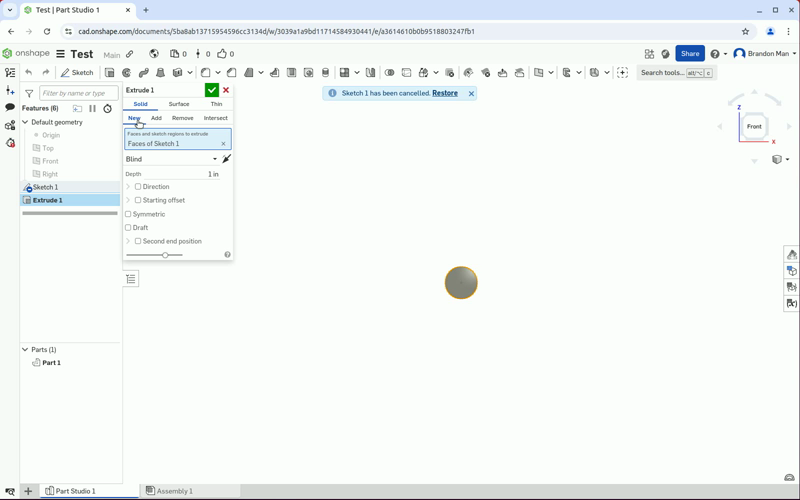
click(137, 120)
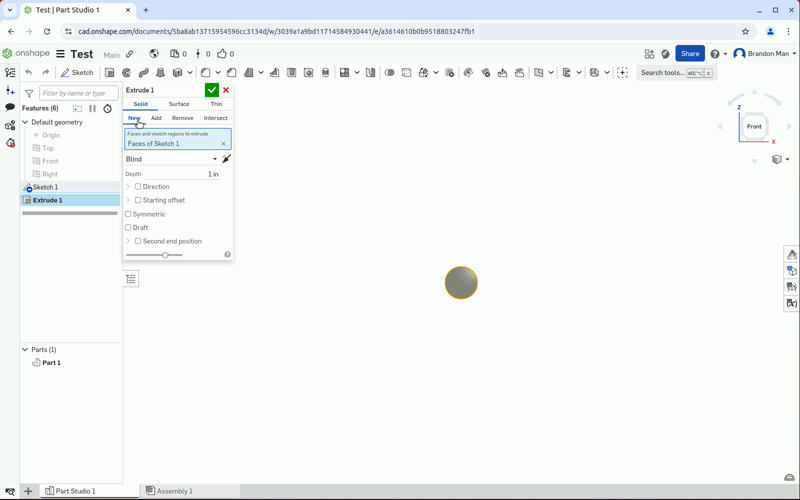
key(tab, 4)
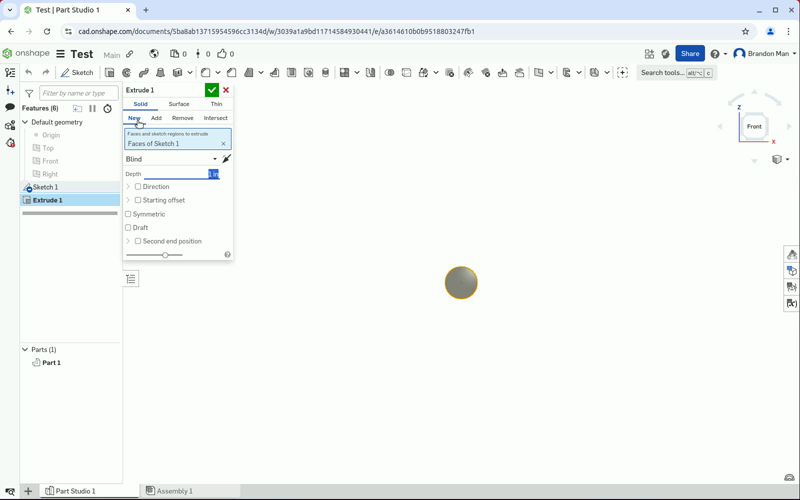
text(1.204)
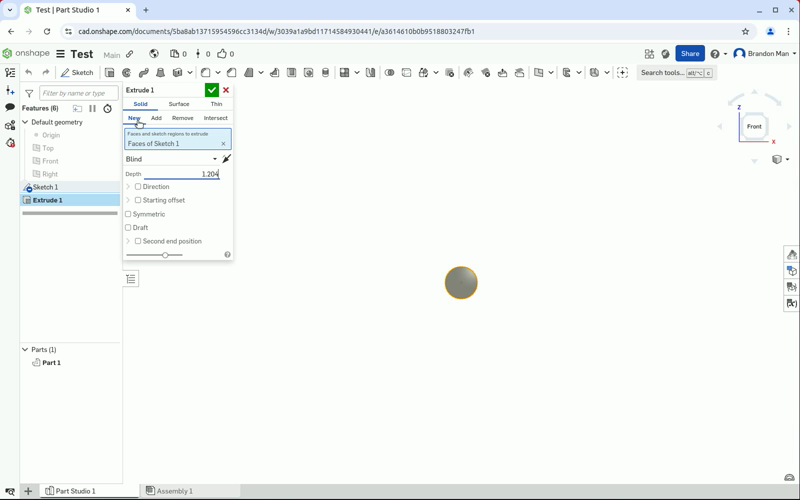
key(enter)
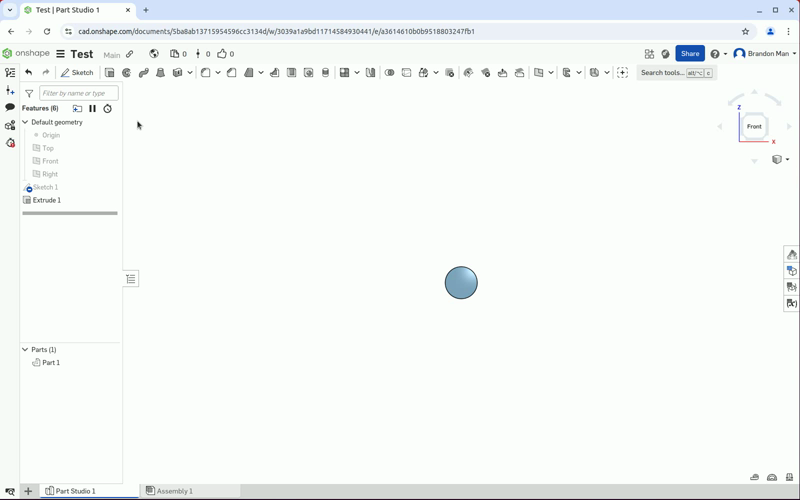
key(shift+h)
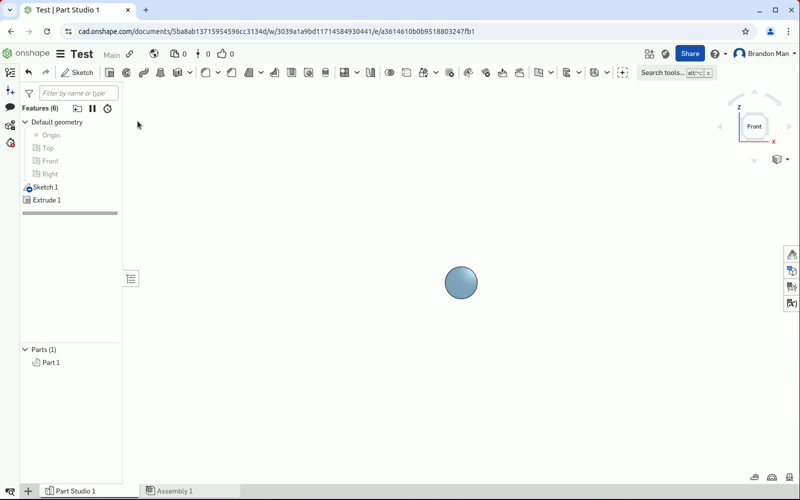
key(shift+h)
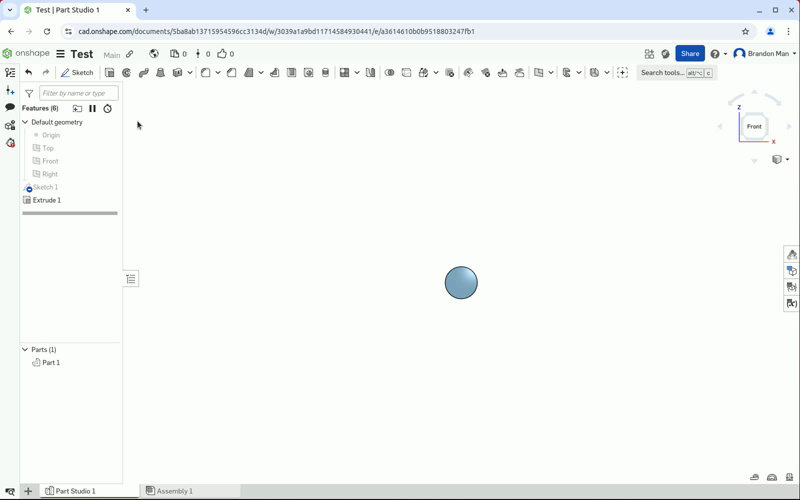
mouse_move(73, 189)
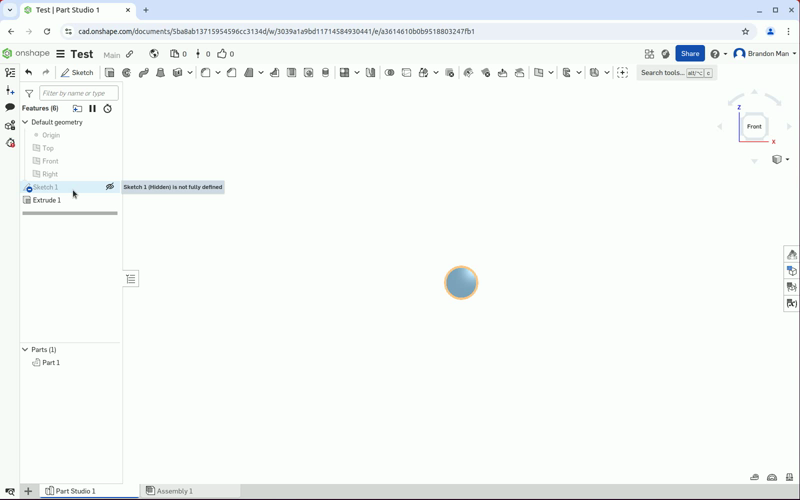
click(73, 189)
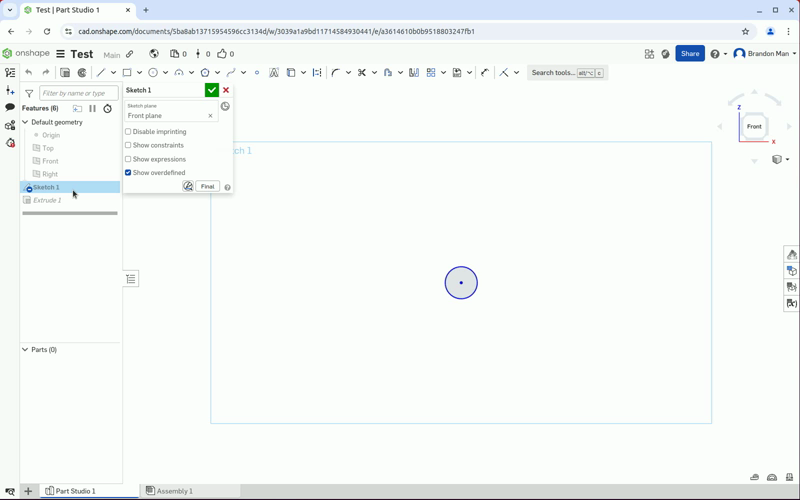
mouse_move(229, 92)
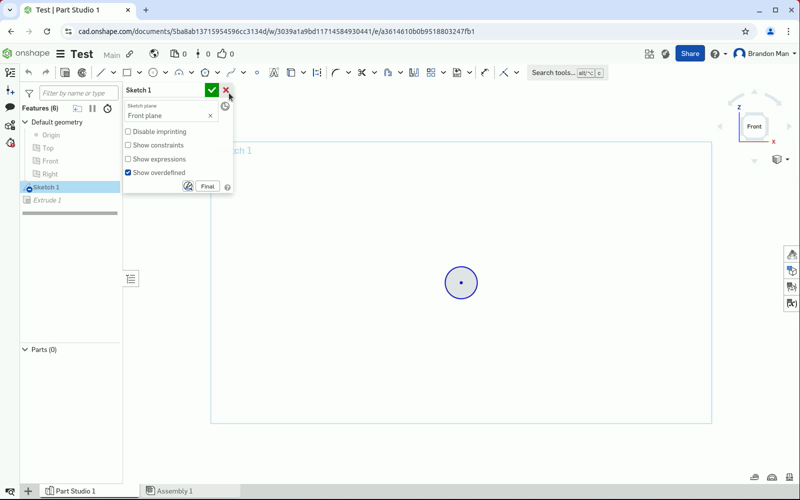
click(229, 92)
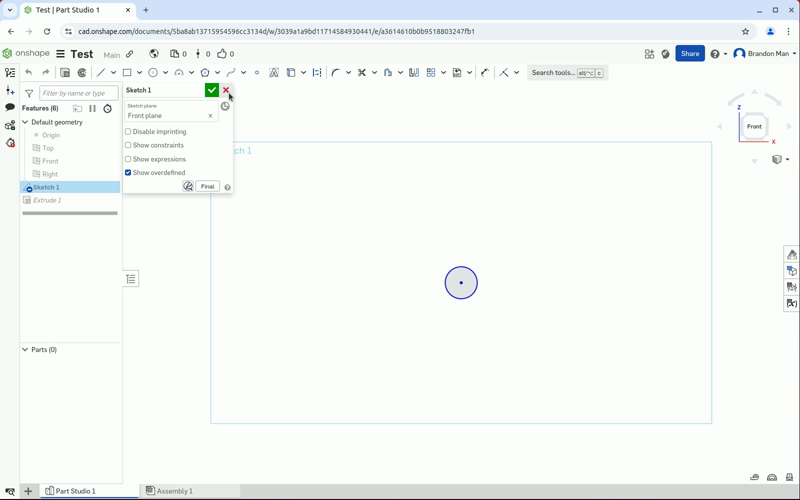
key(shift+s)
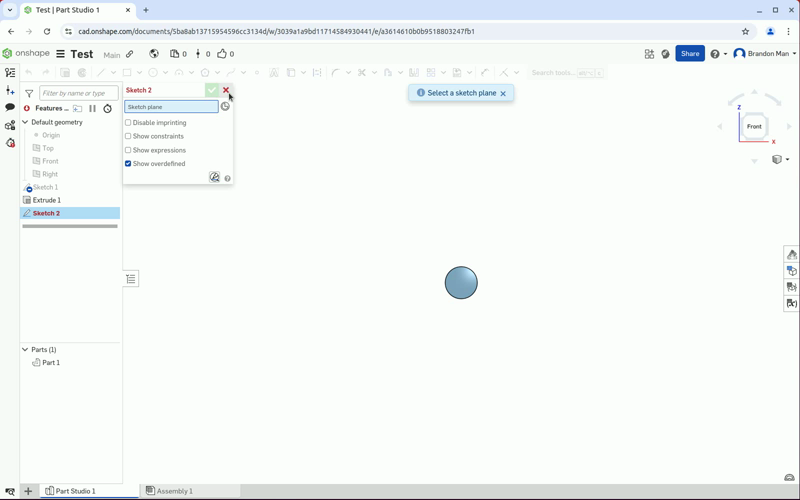
mouse_move(73, 163)
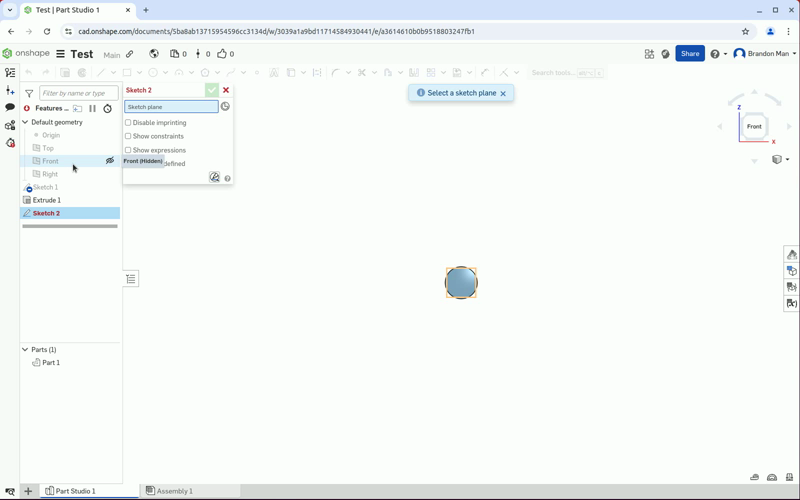
click(73, 163)
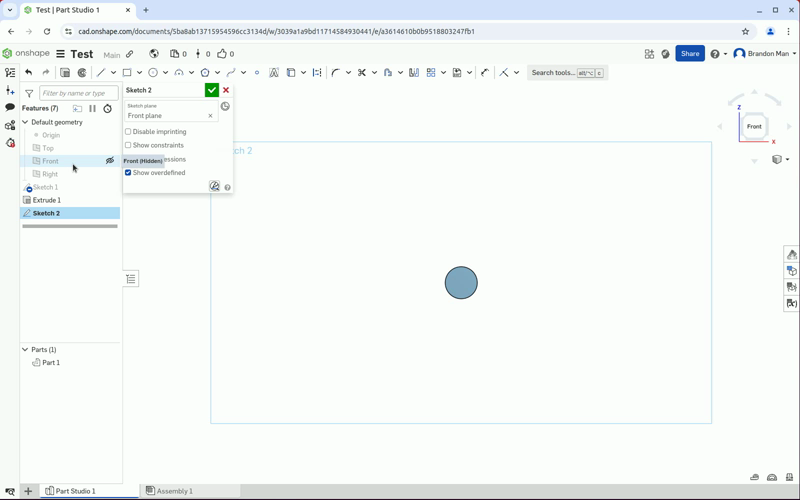
mouse_move(73, 352)
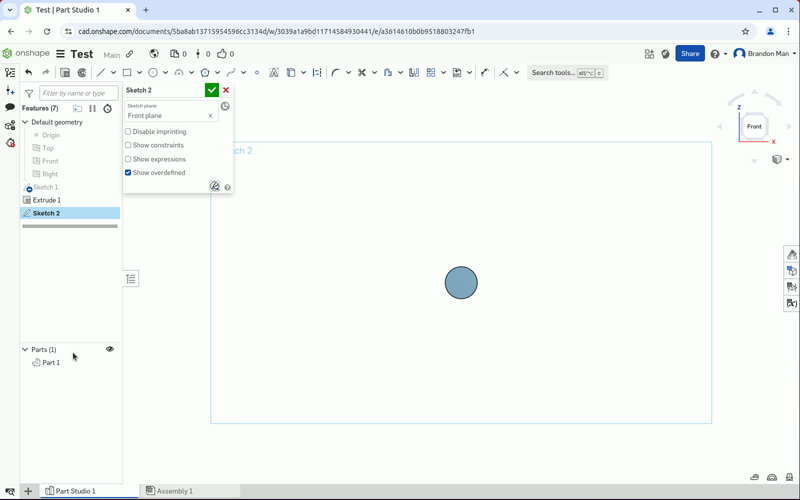
key(y)
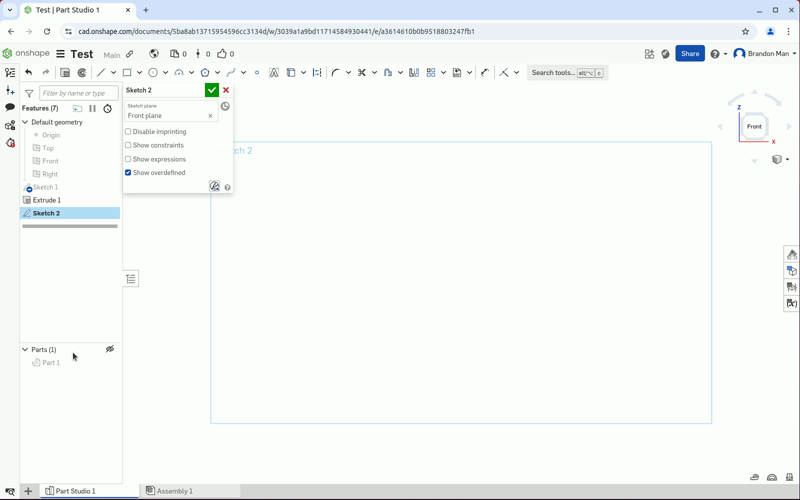
key(c)
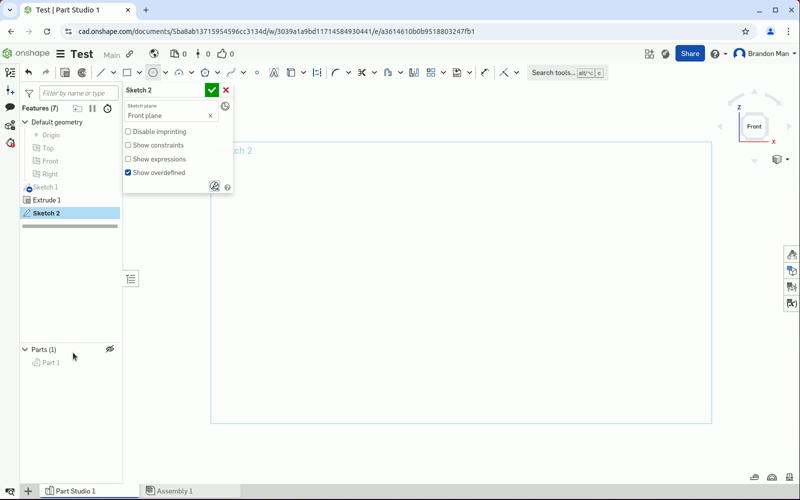
key_down(shift)
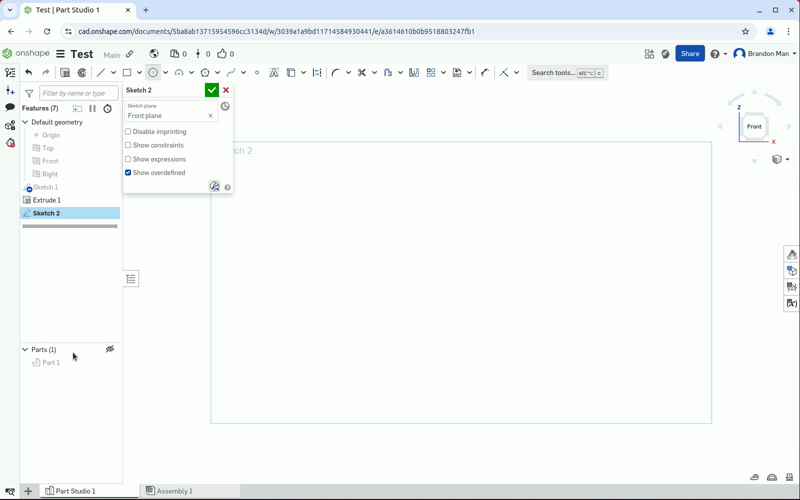
mouse_move(460, 282)
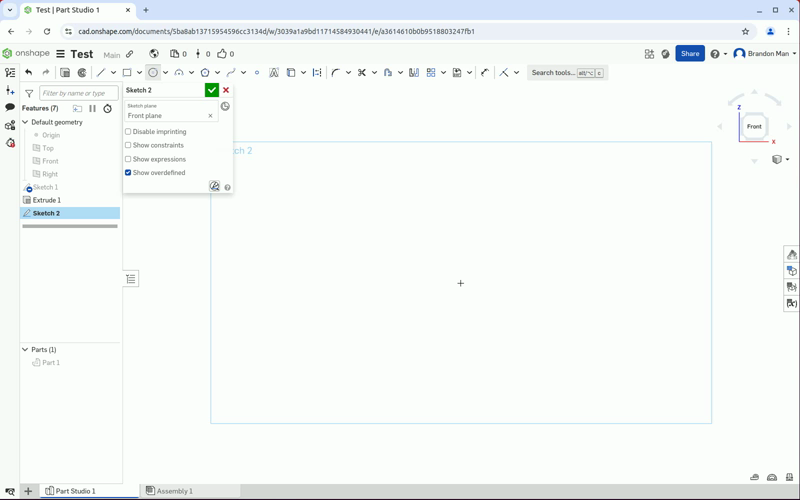
click(460, 282)
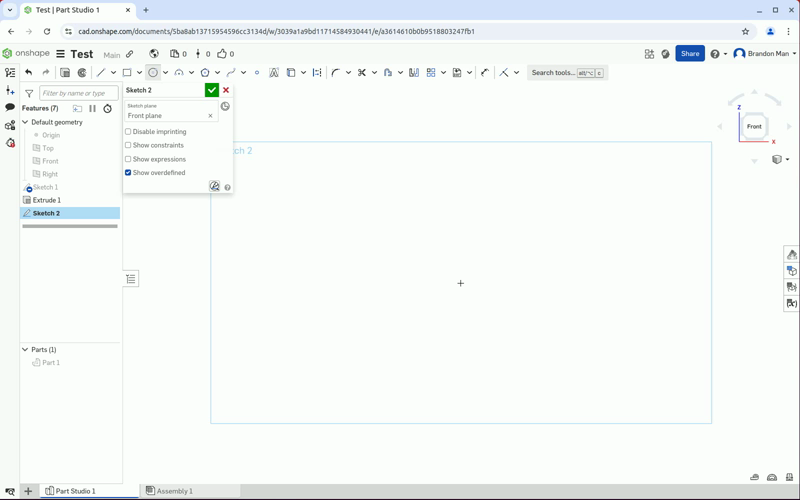
key_up(shift)
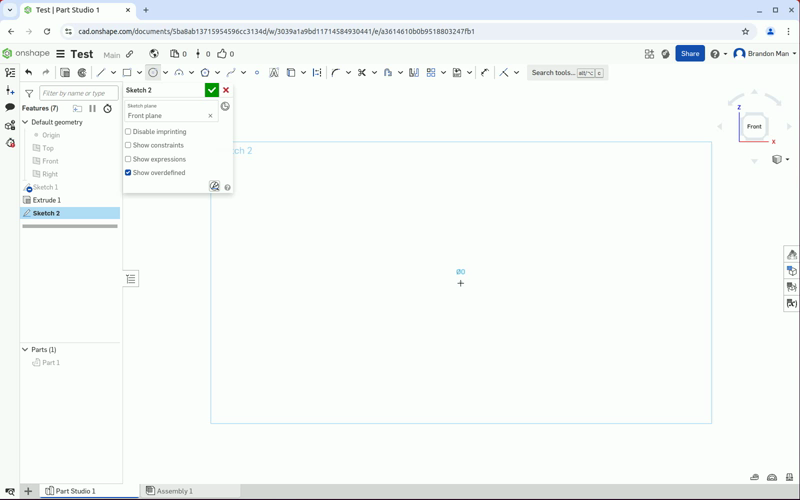
mouse_move(465, 282)
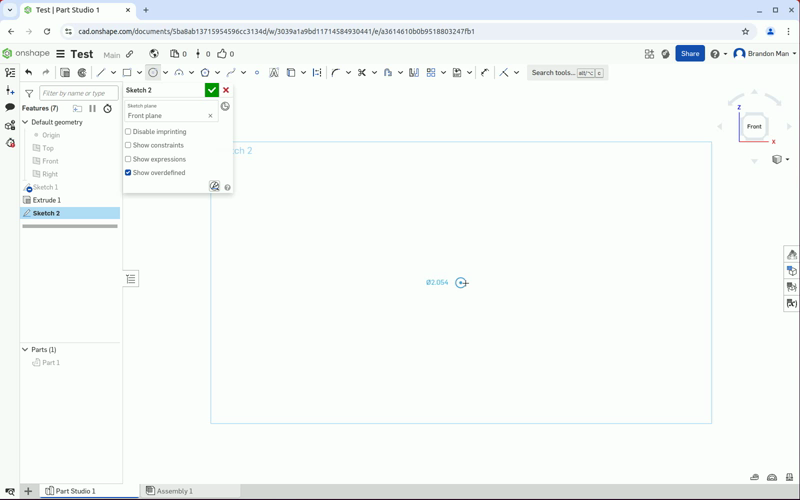
click(465, 282)
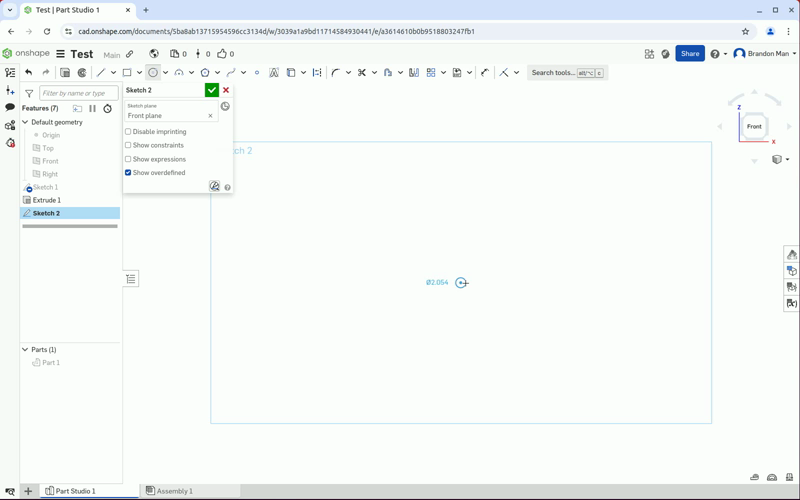
key(esc)
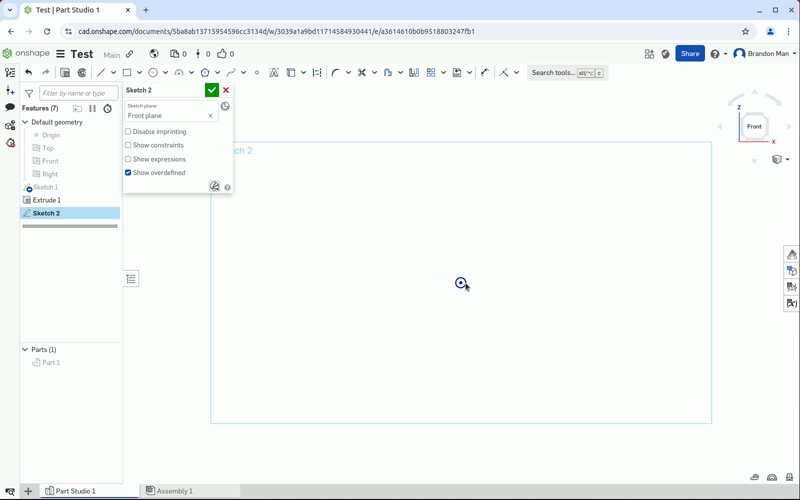
mouse_move(463, 282)
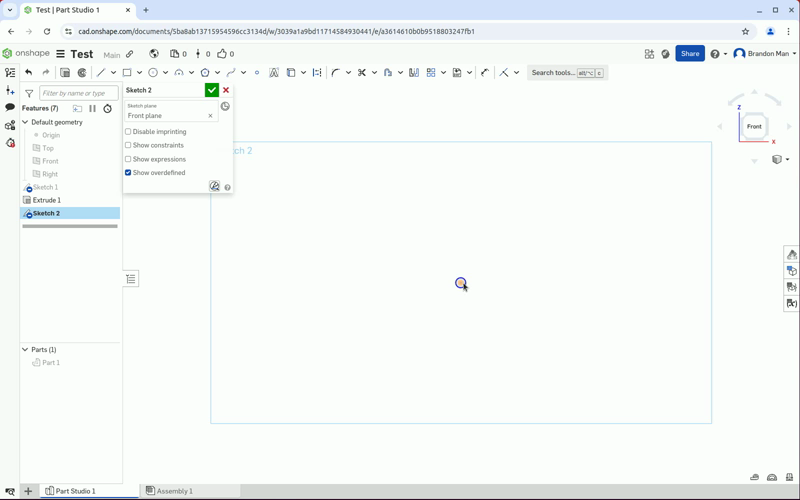
scroll(6)
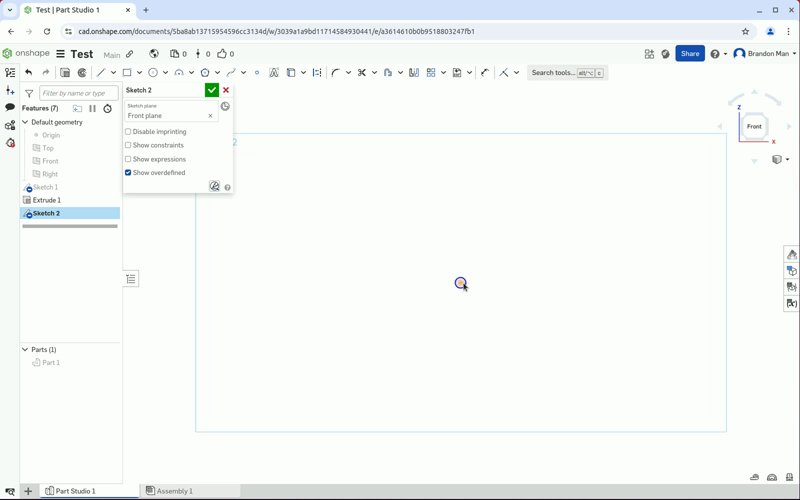
scroll(6)
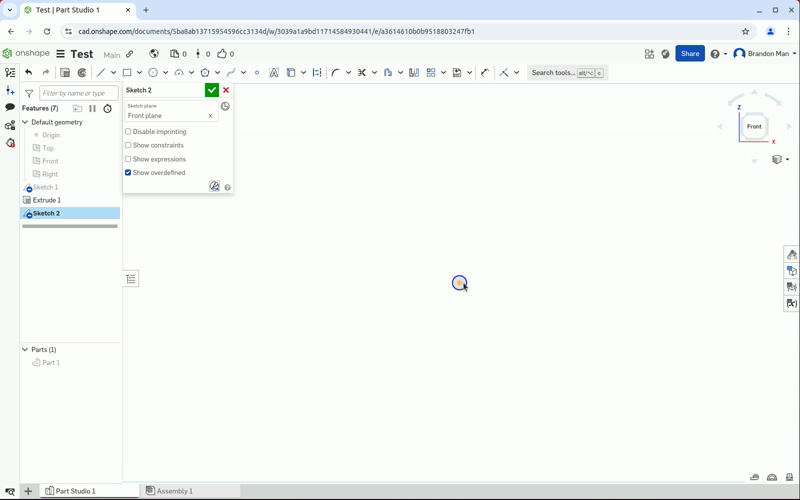
scroll(6)
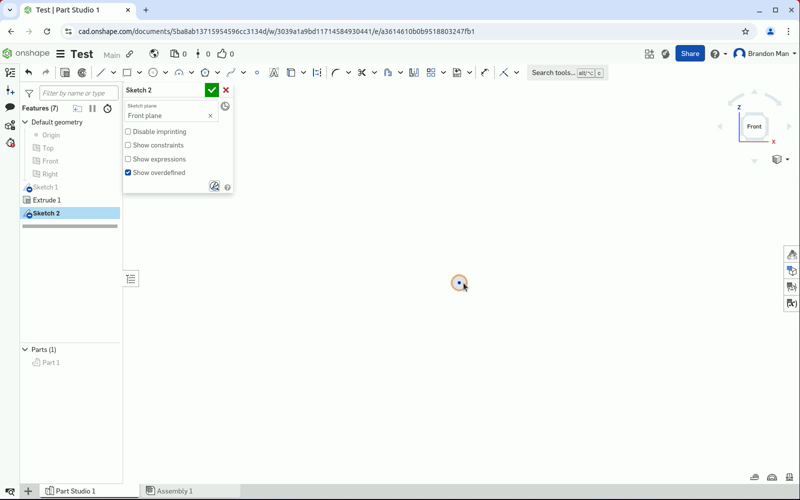
scroll(6)
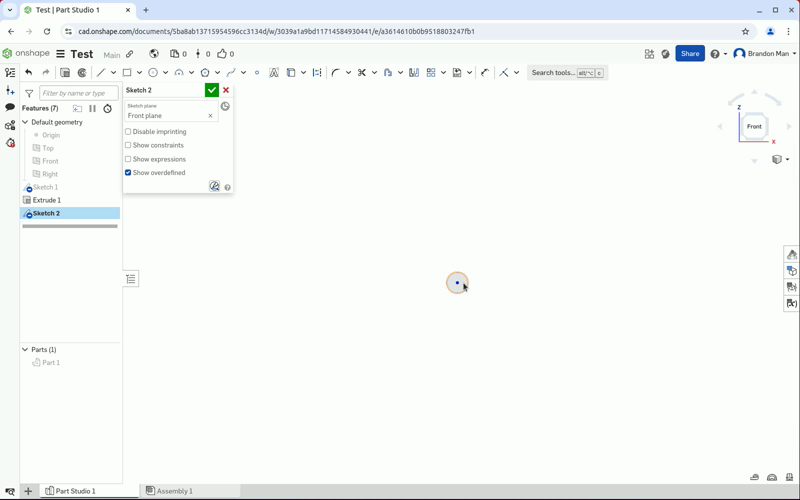
scroll(6)
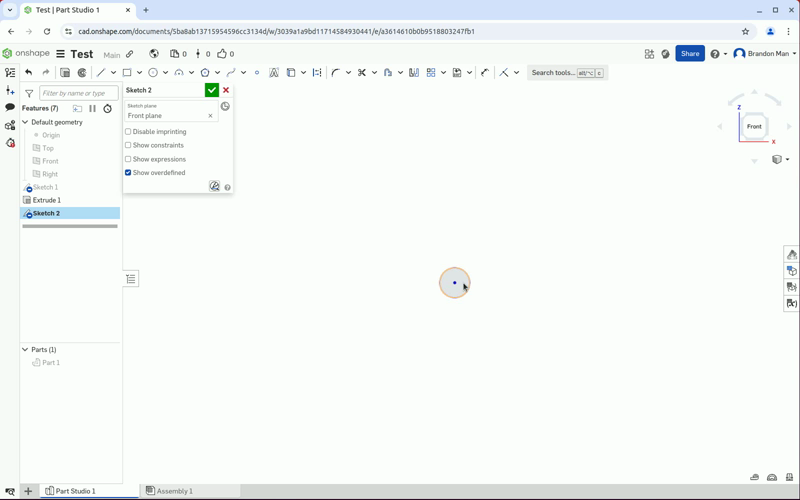
scroll(6)
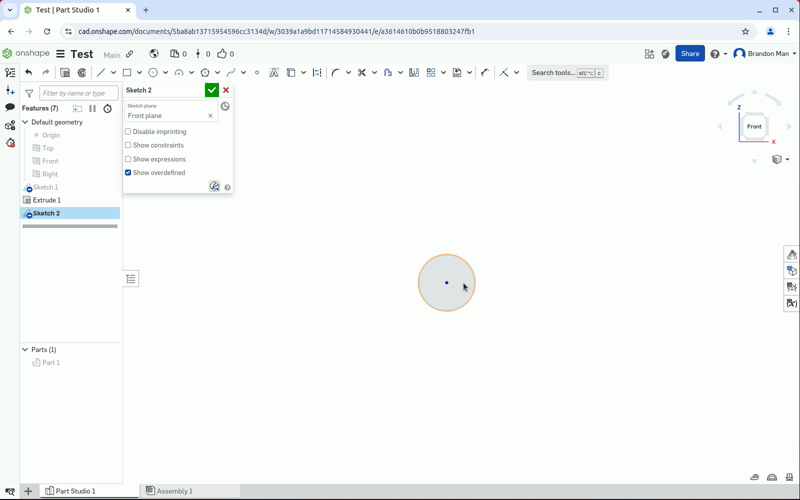
scroll(6)
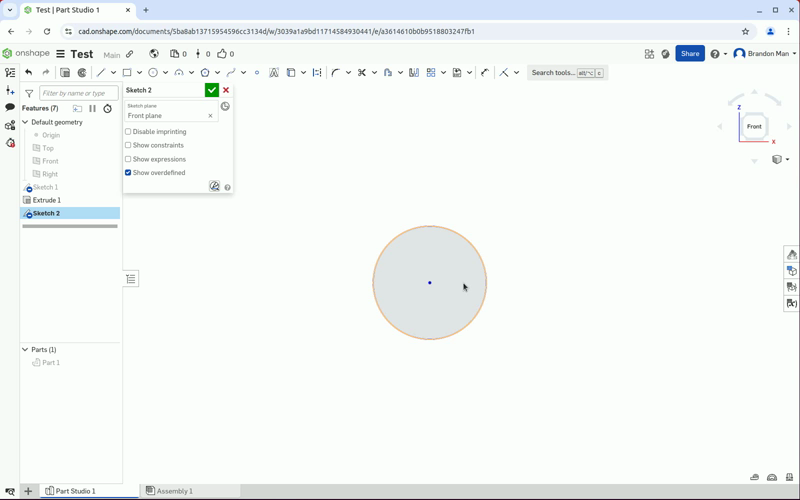
click(463, 282)
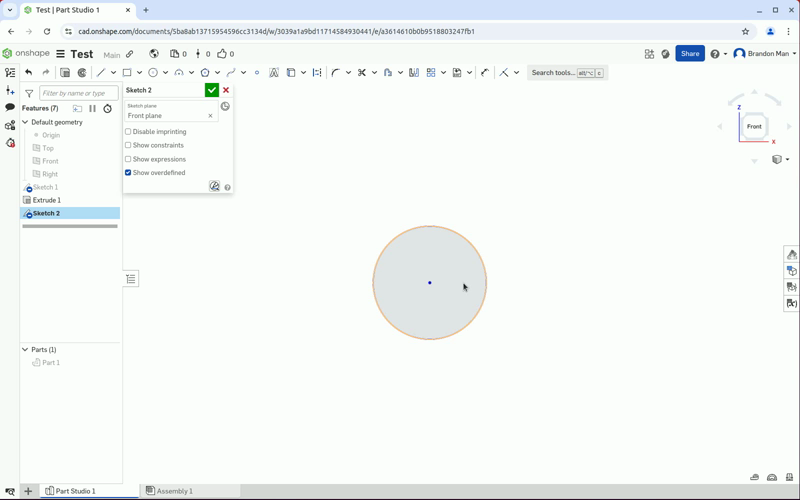
scroll(-6)
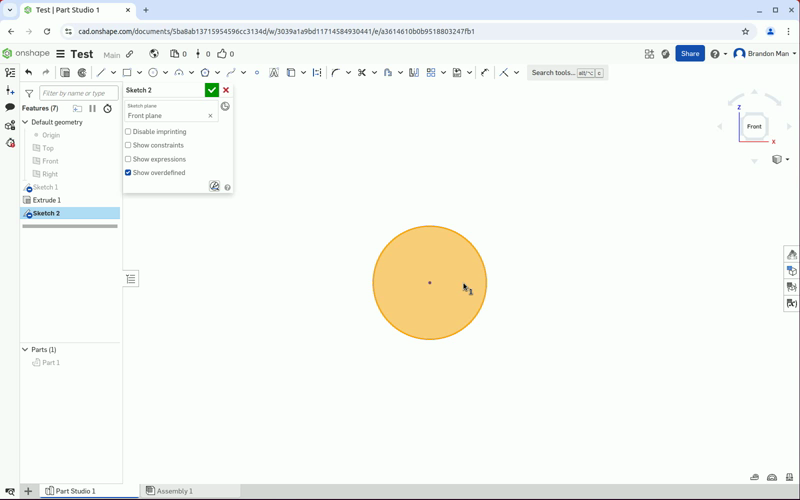
scroll(-6)
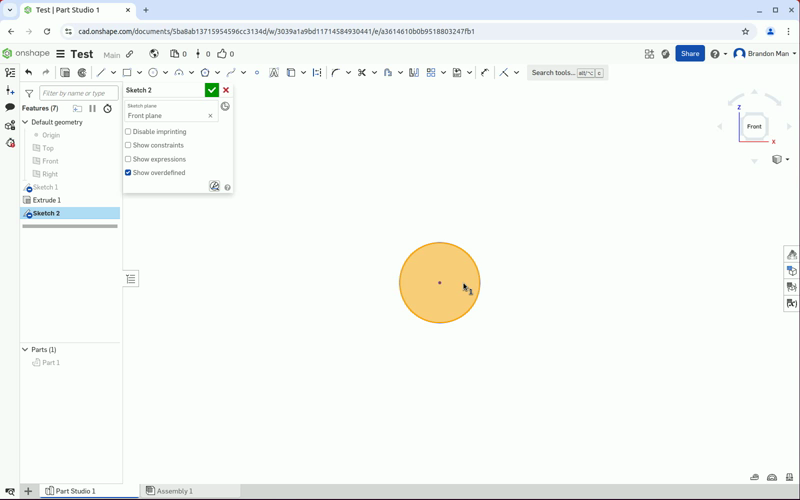
scroll(-6)
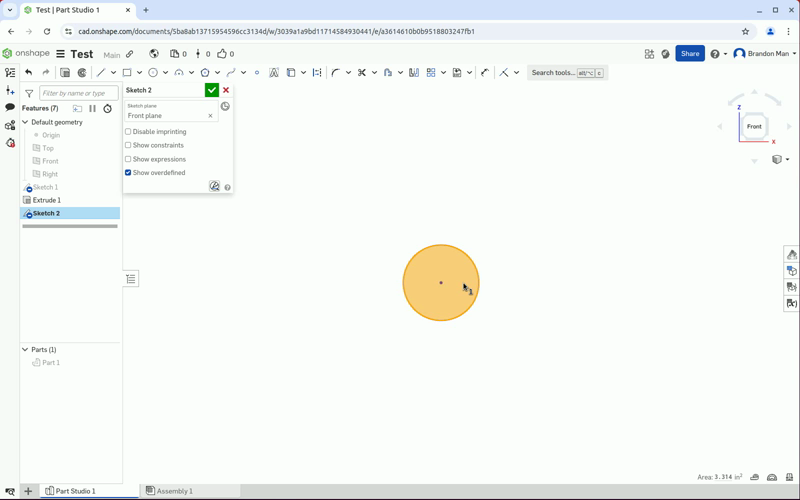
scroll(-6)
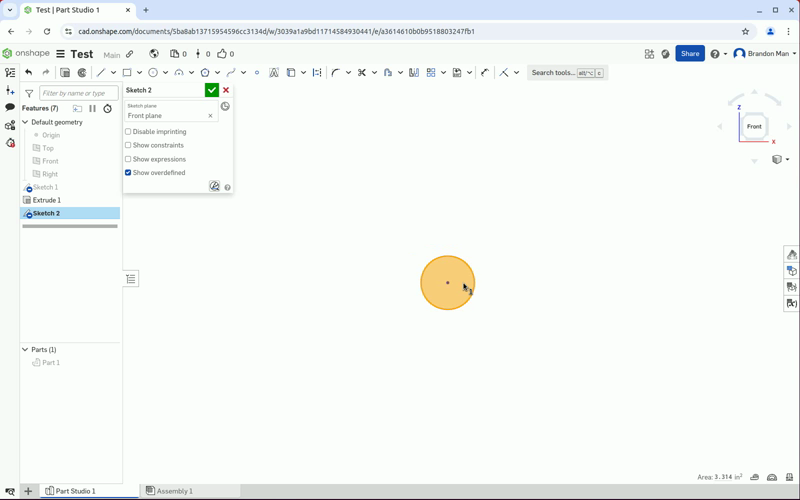
scroll(-6)
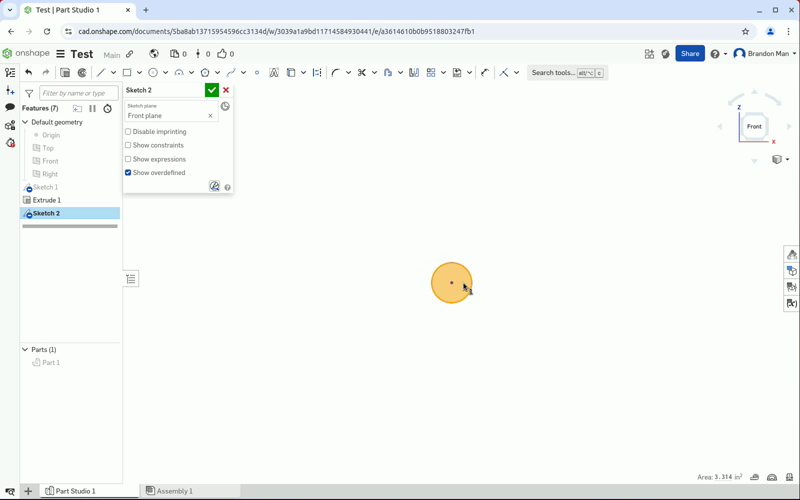
scroll(-6)
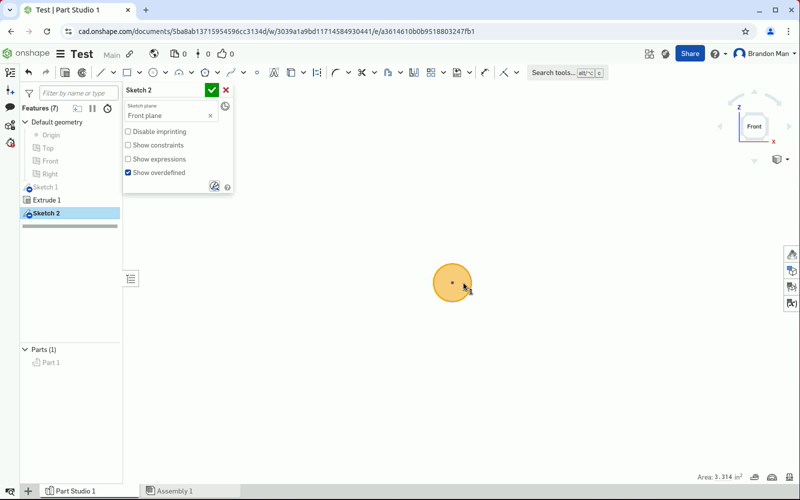
scroll(-6)
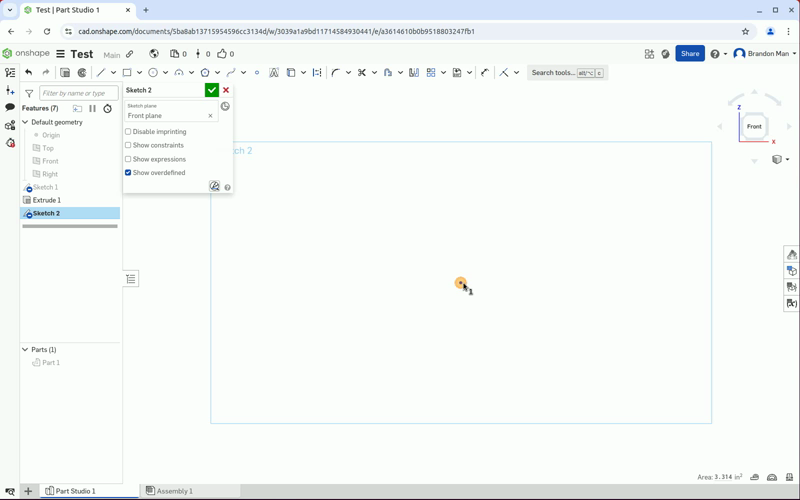
mouse_move(73, 352)
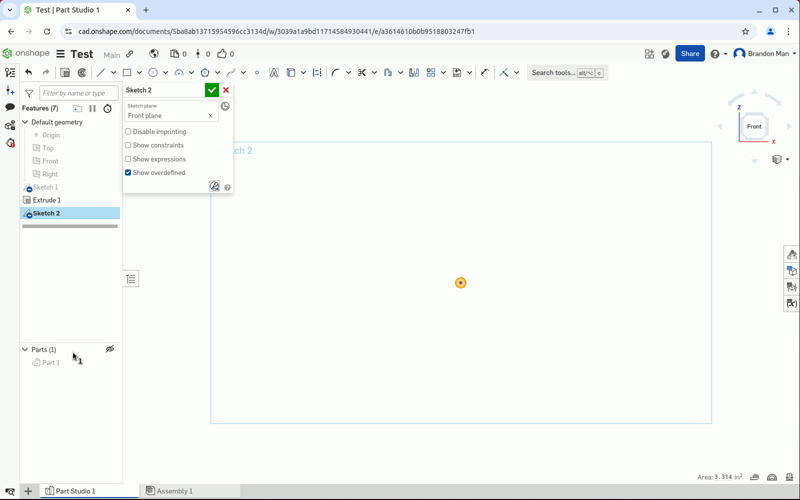
key(shift+y)
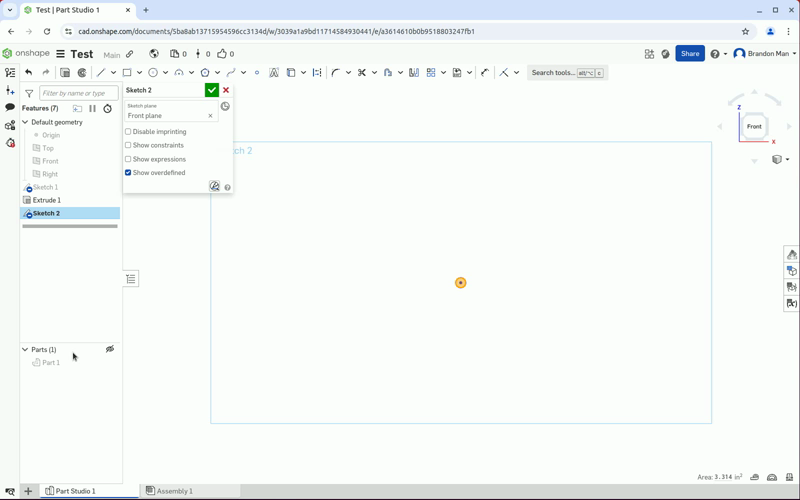
key(shift+e)
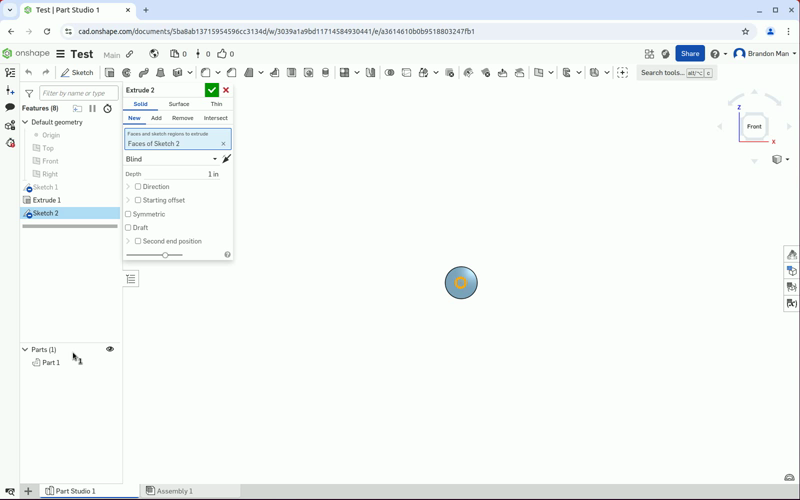
mouse_move(143, 106)
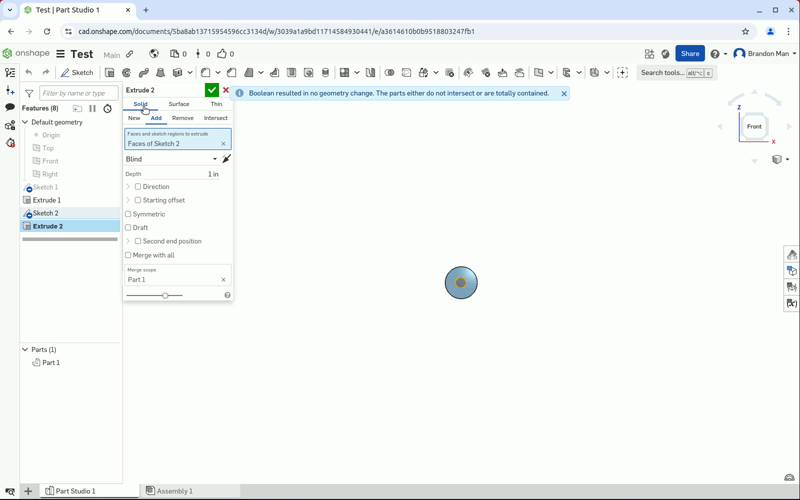
click(143, 106)
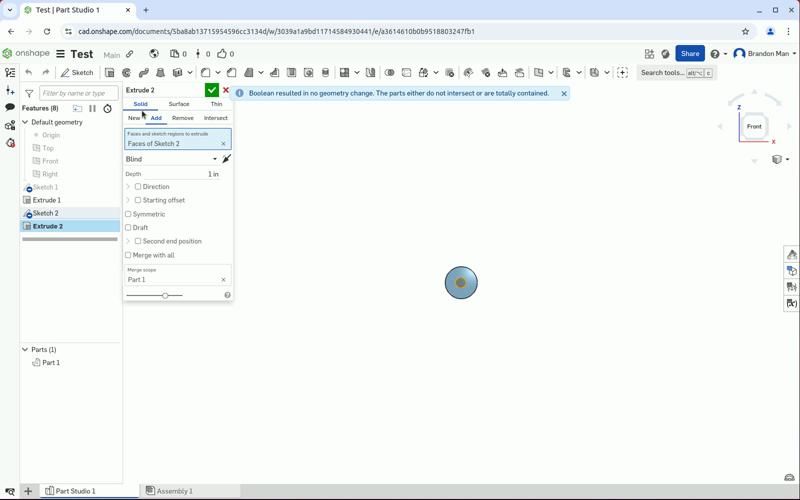
mouse_move(137, 120)
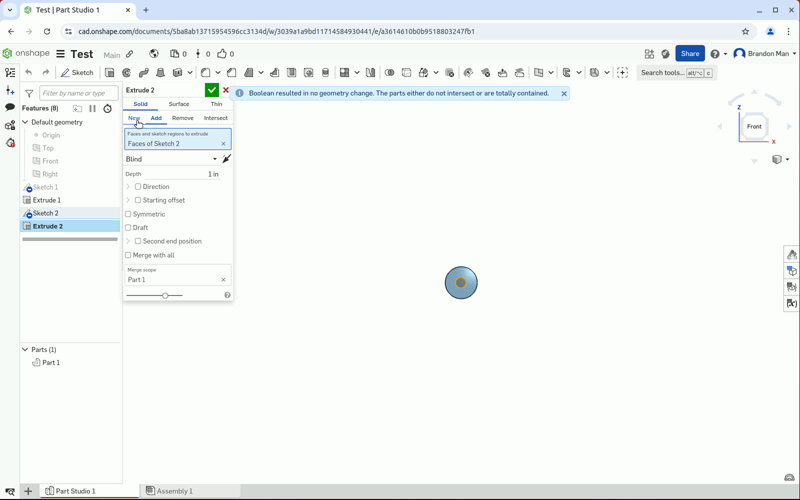
click(137, 120)
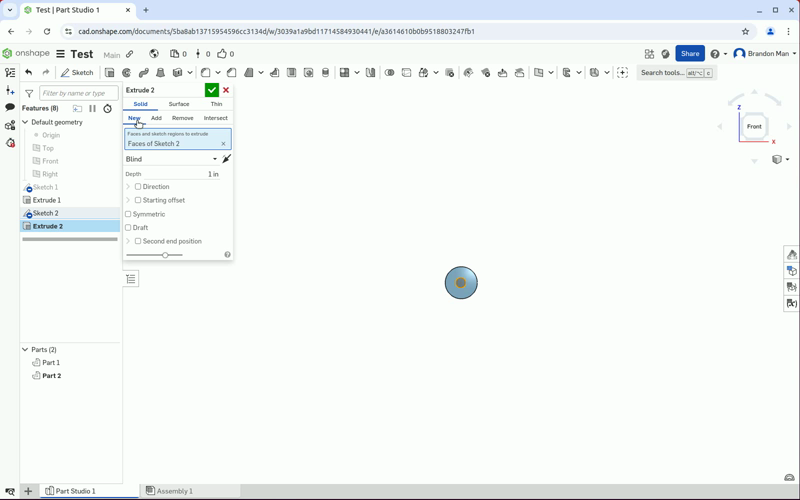
key(tab, 4)
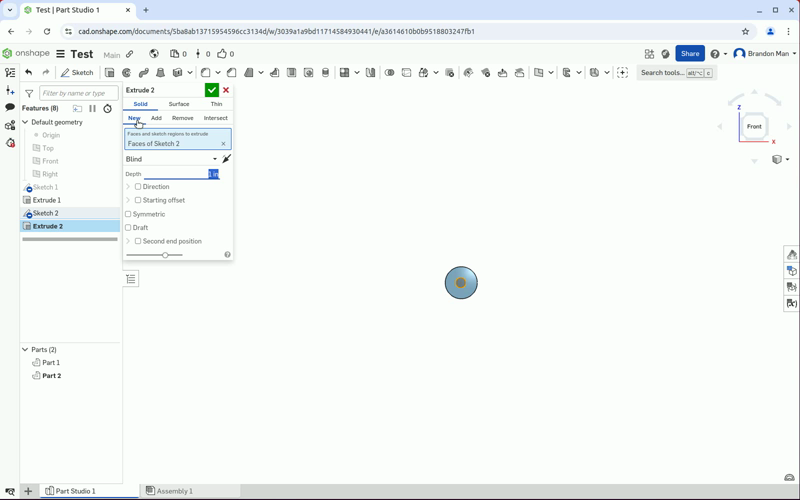
text(-21.905)
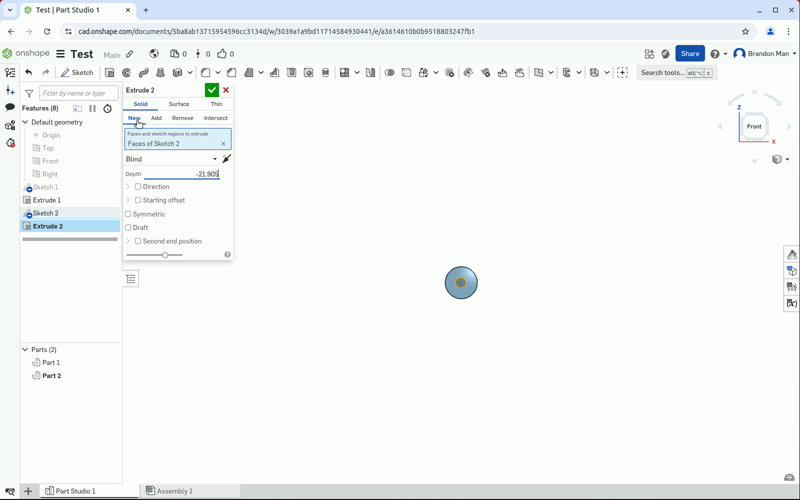
key(enter)
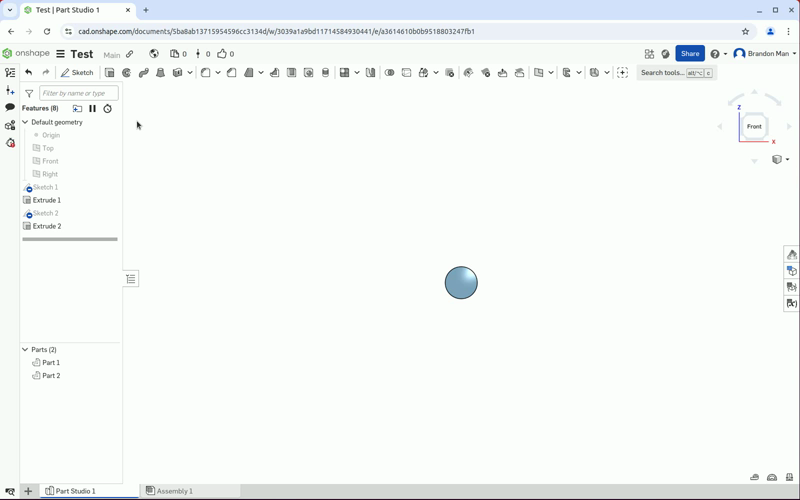
key(shift+h)
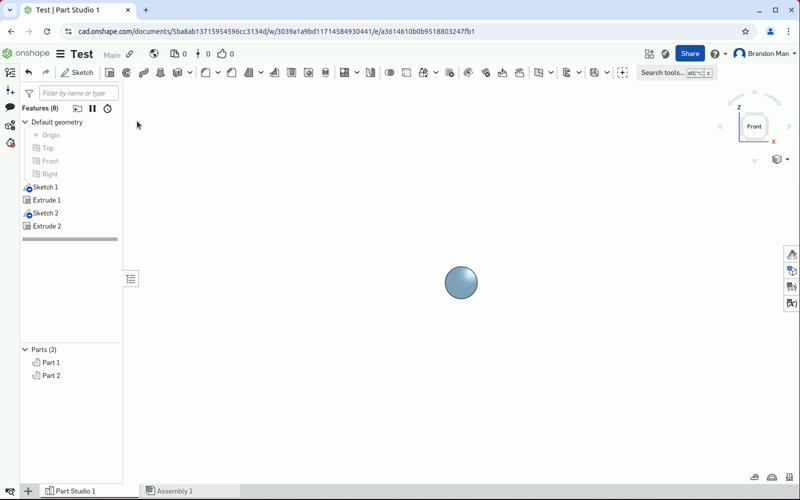
key(shift+h)
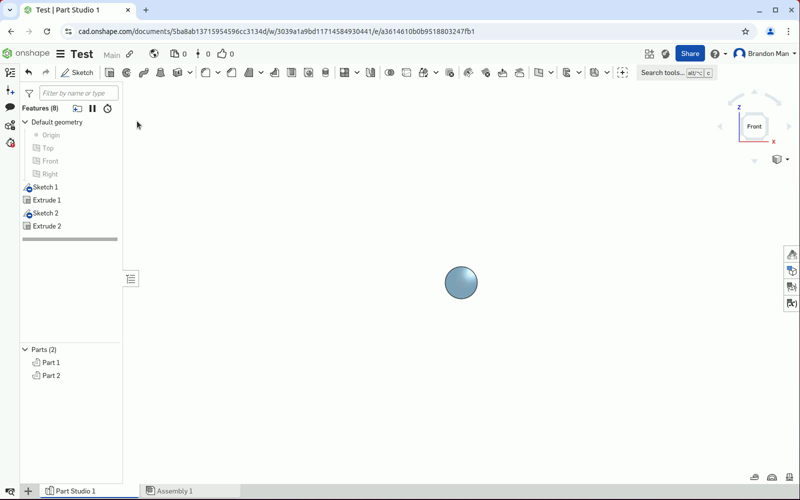
key(shift+7)
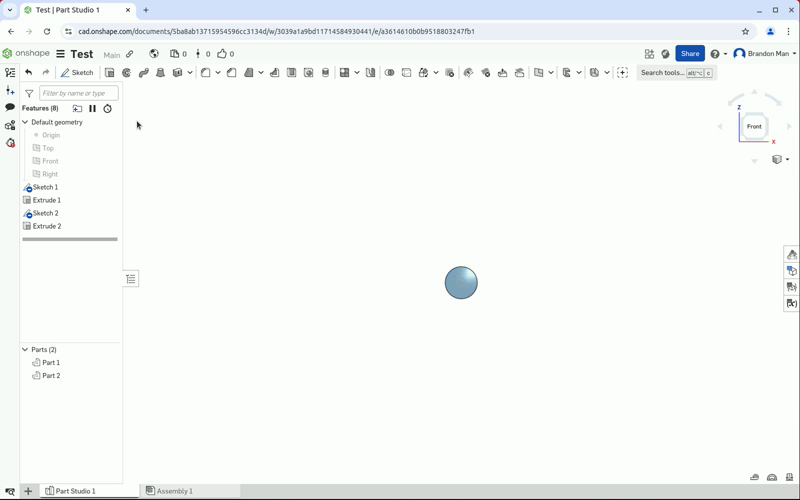
key(left, 2)
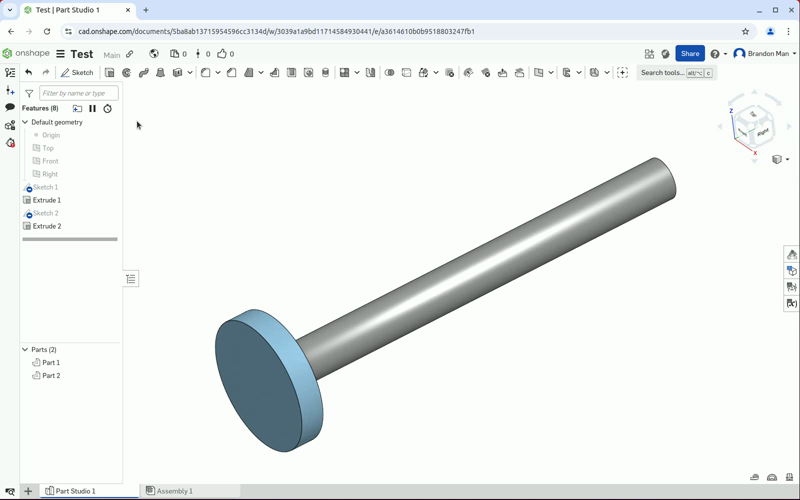
key(down, 2)
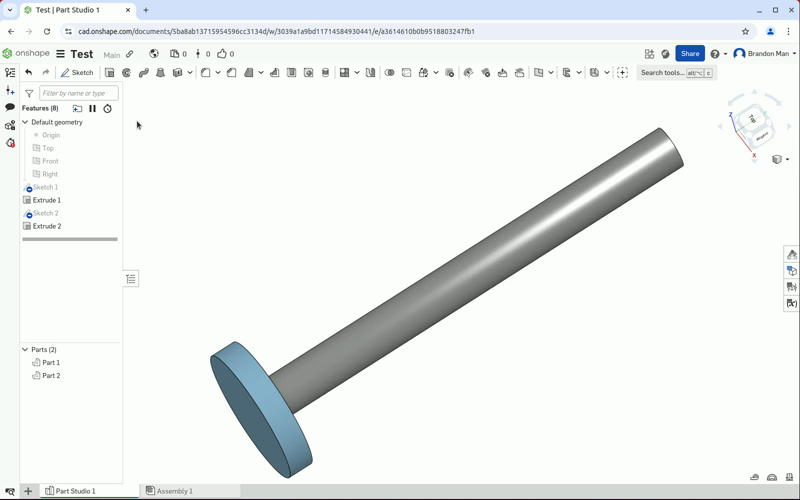
key(up, 2)
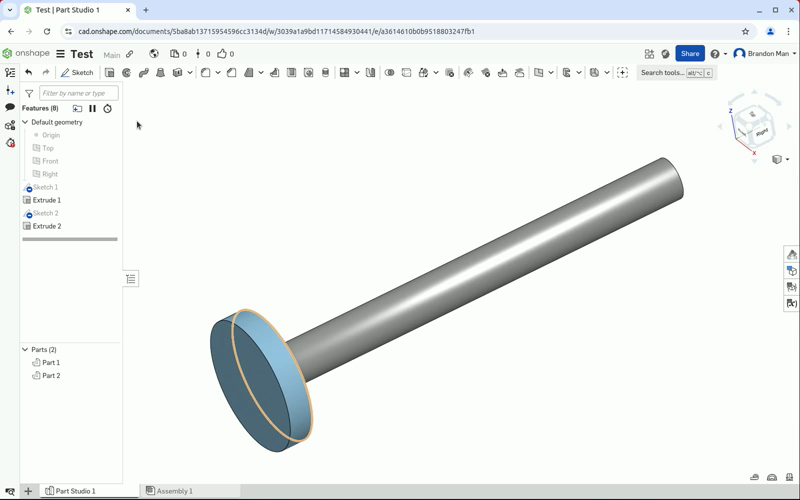
key(right, 2)
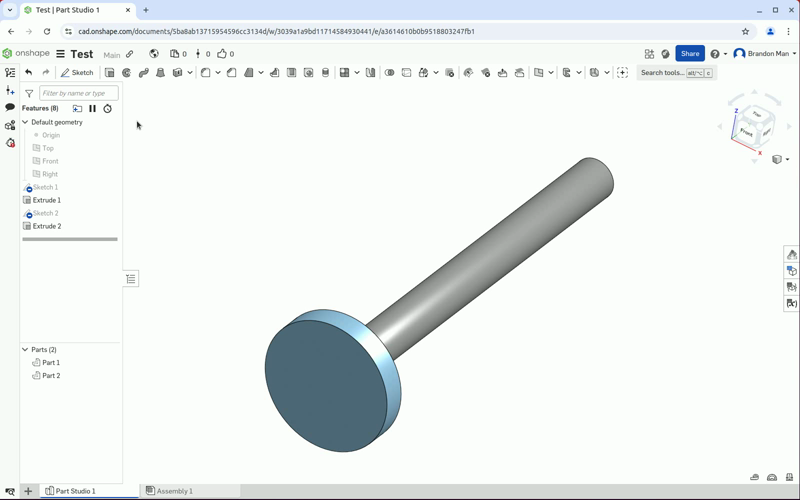
mouse_move(73, 189)
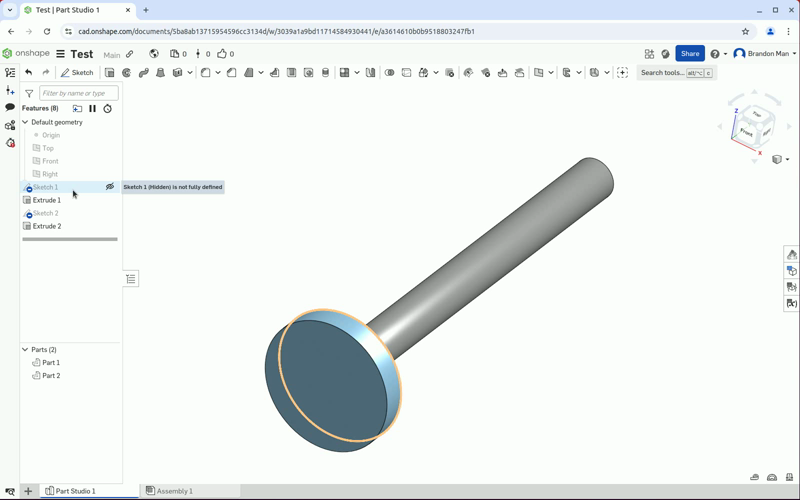
click(73, 189)